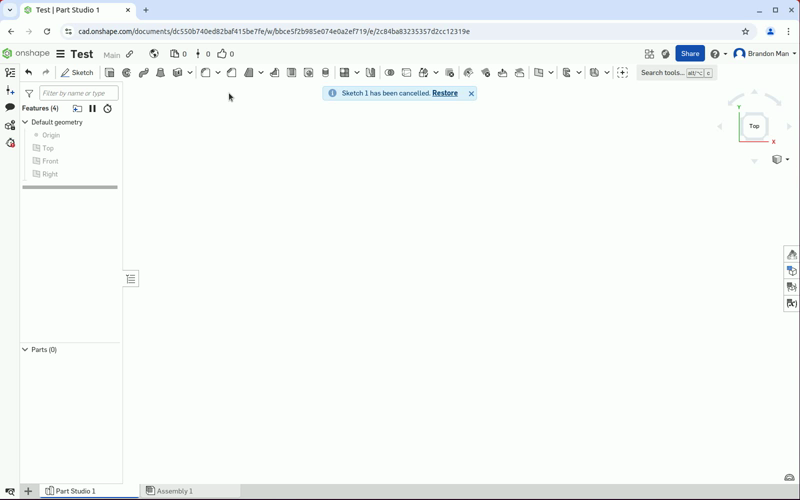
key(shift+h)
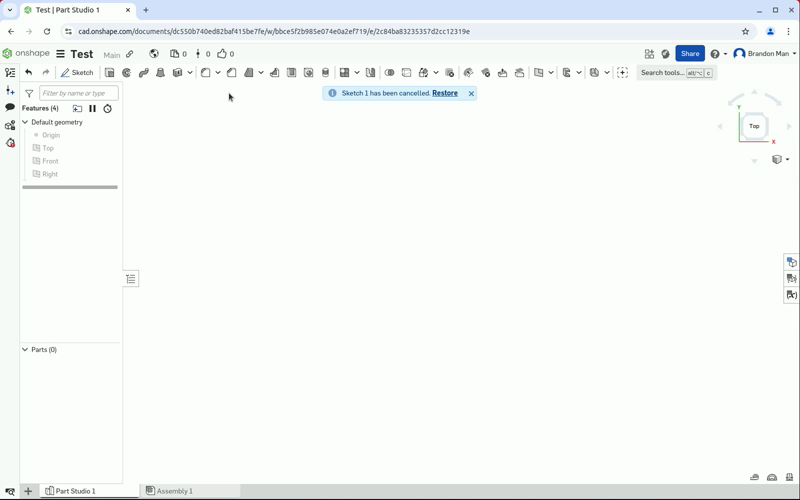
mouse_move(73, 352)
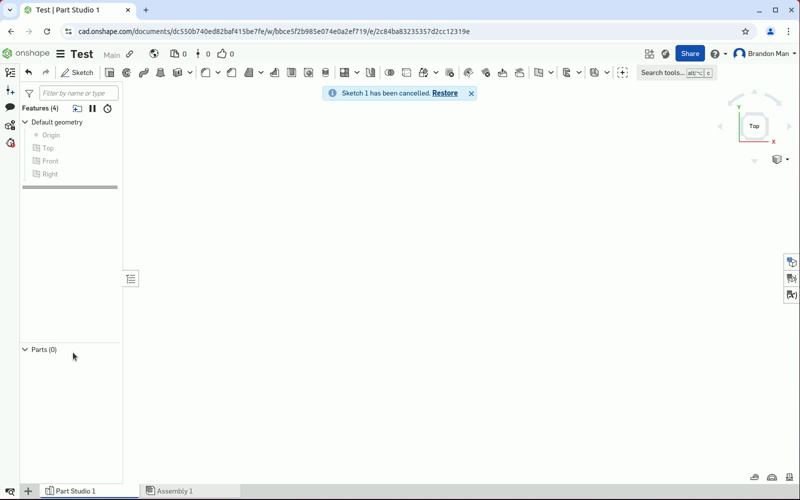
key(y)
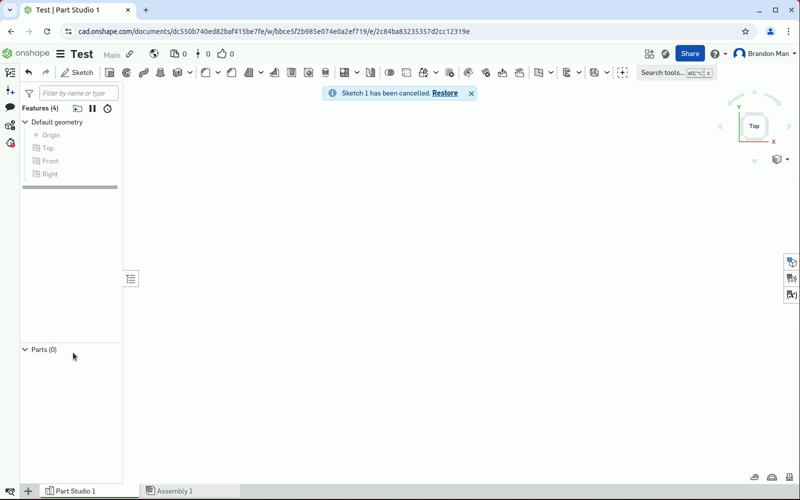
key(shift+p)
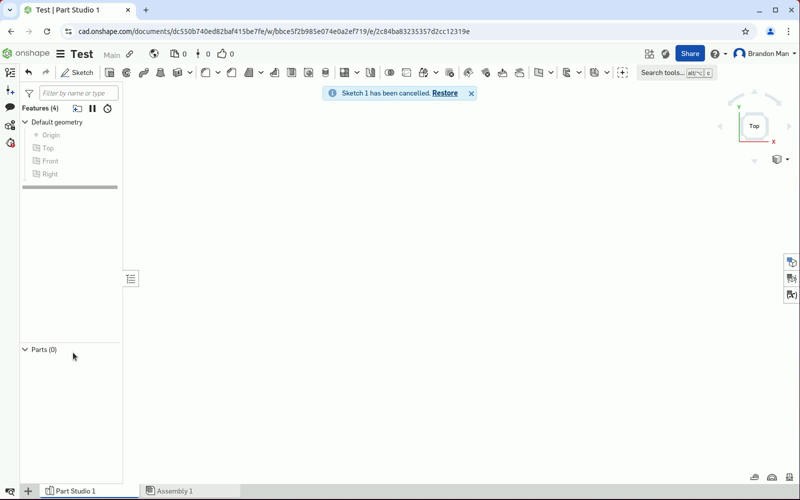
key(space)
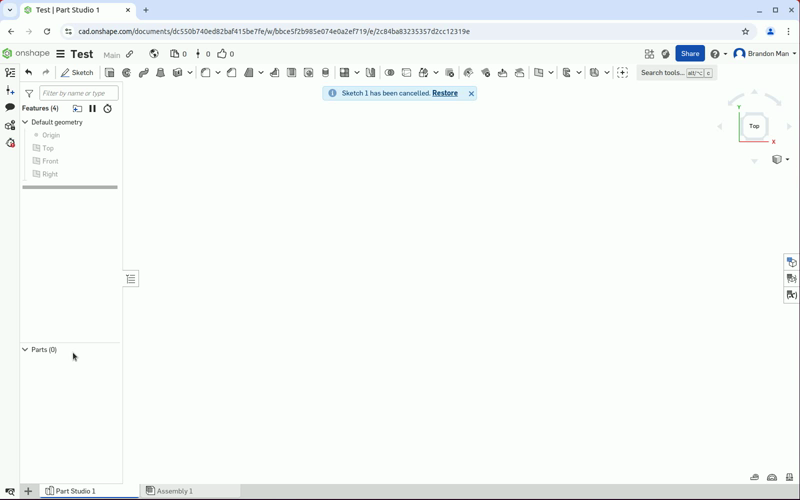
key_down(shift)
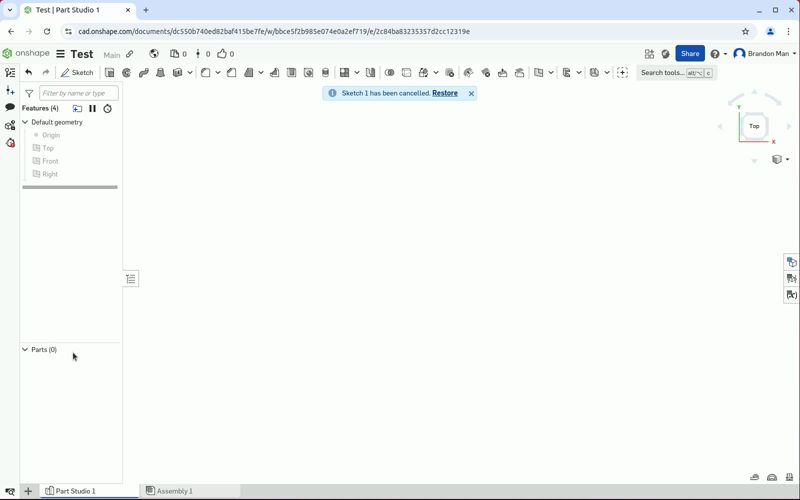
key(up)
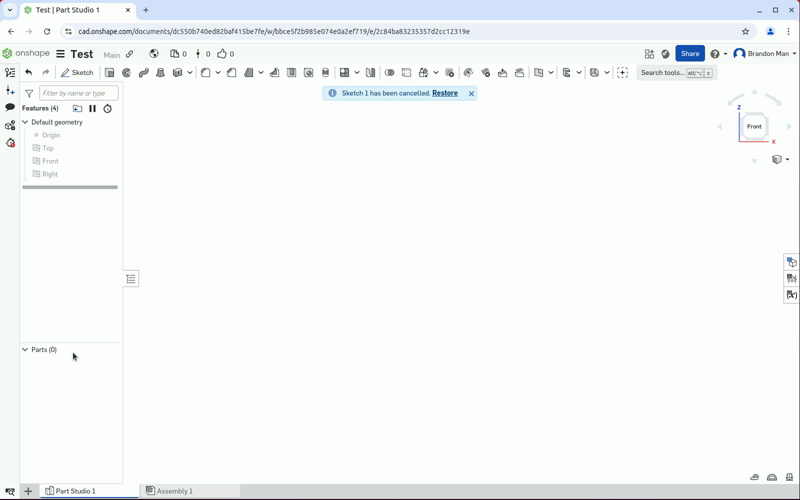
key_up(shift)
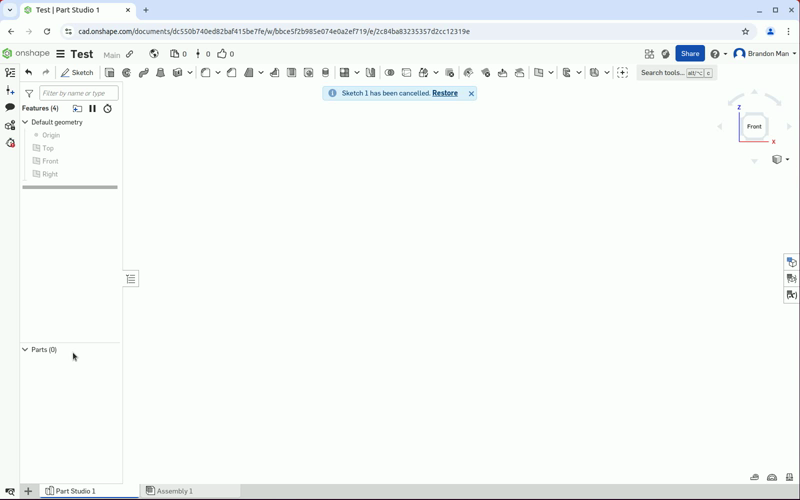
mouse_move(73, 352)
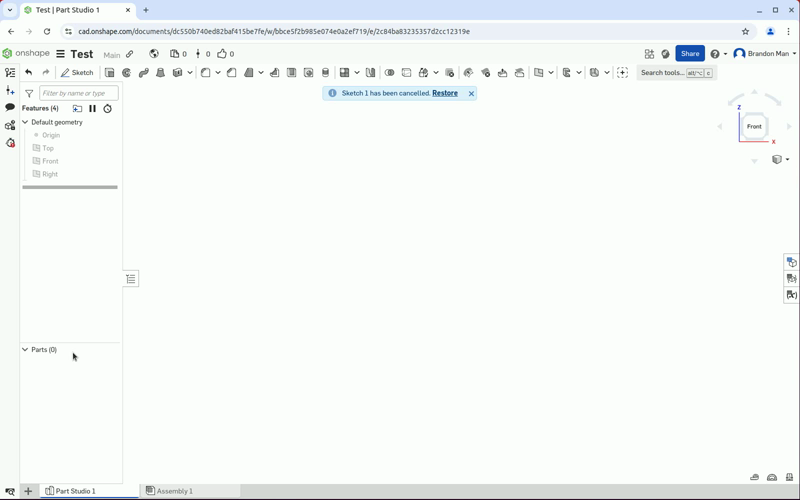
key(shift+y)
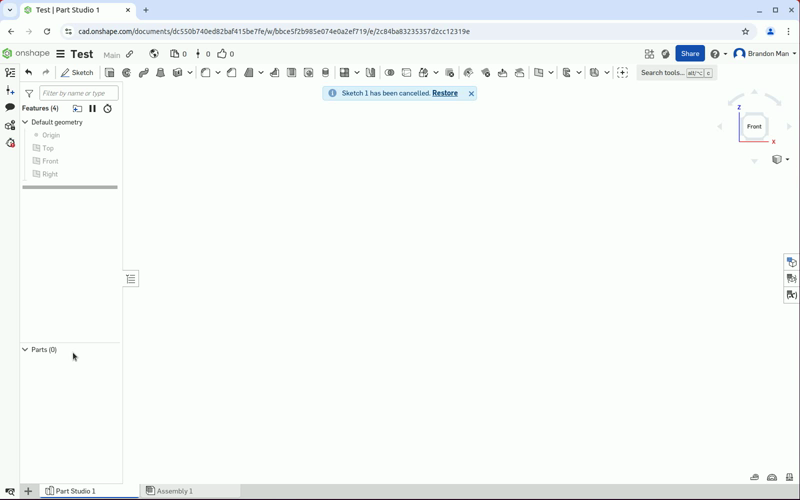
key(shift+s)
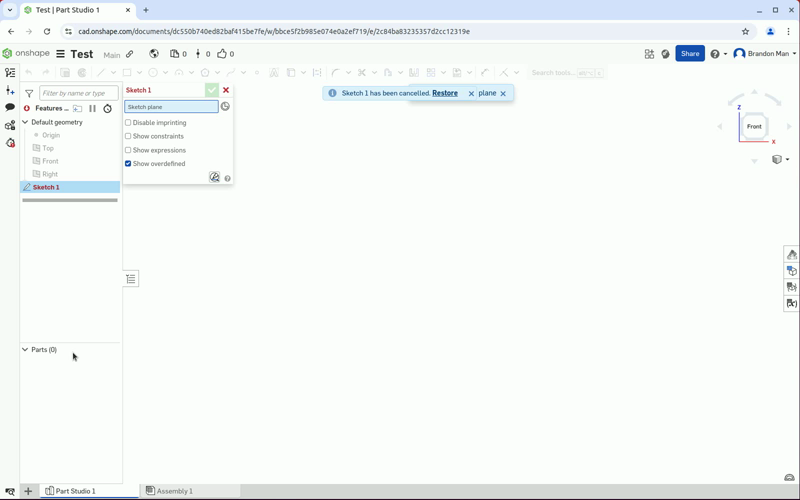
mouse_move(73, 163)
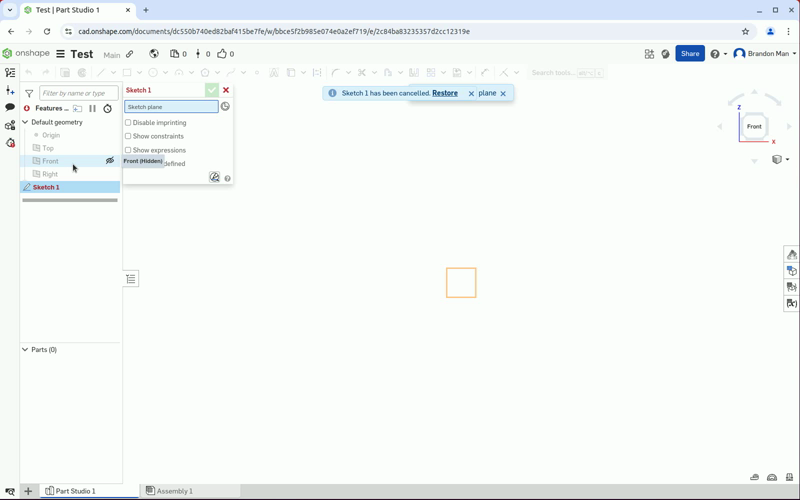
click(73, 163)
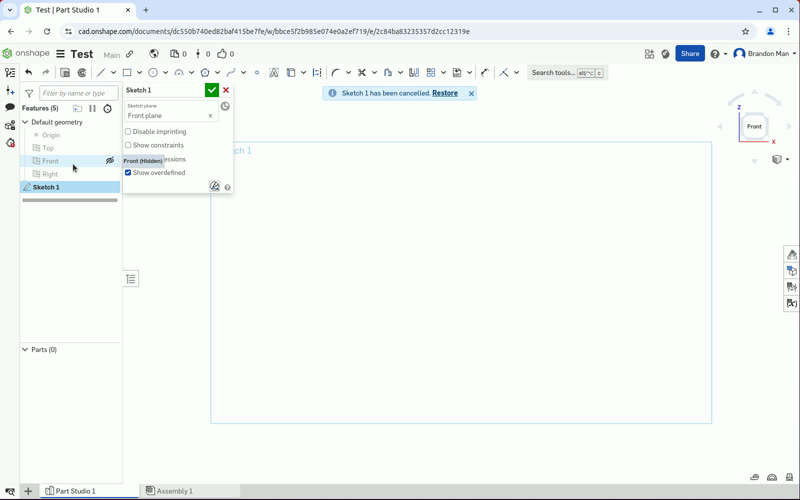
mouse_move(73, 352)
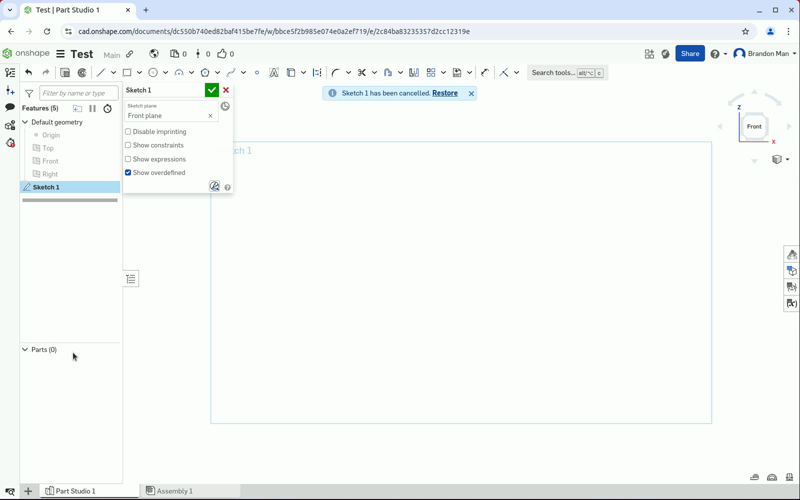
key(y)
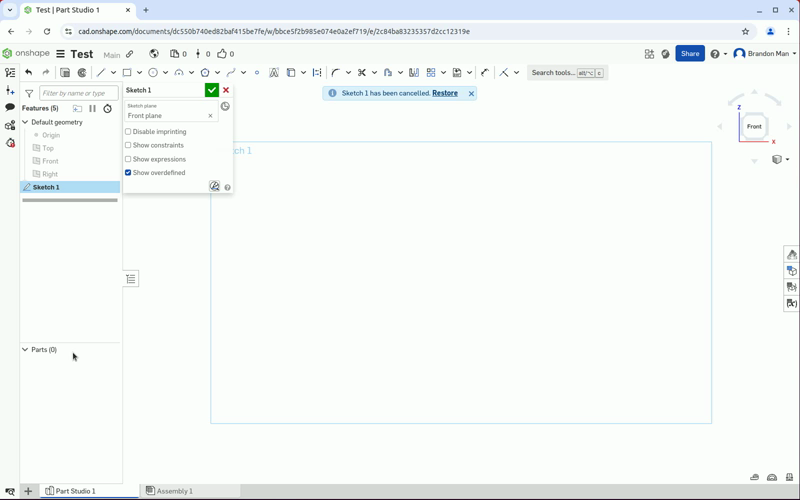
key(l)
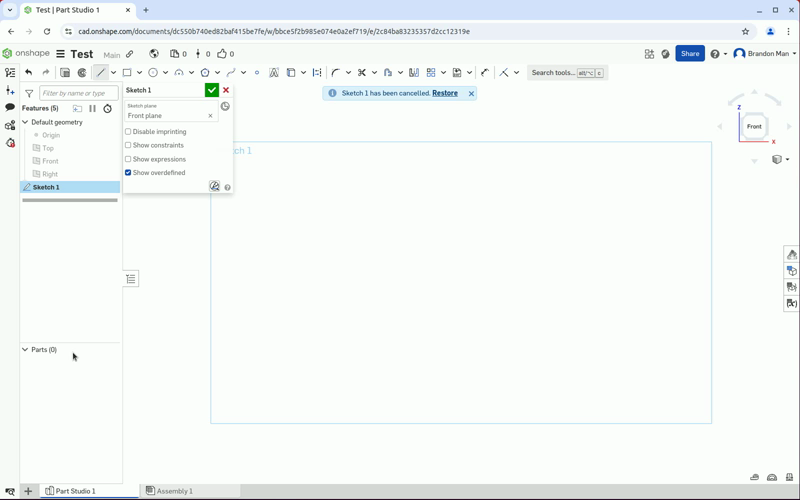
key_down(shift)
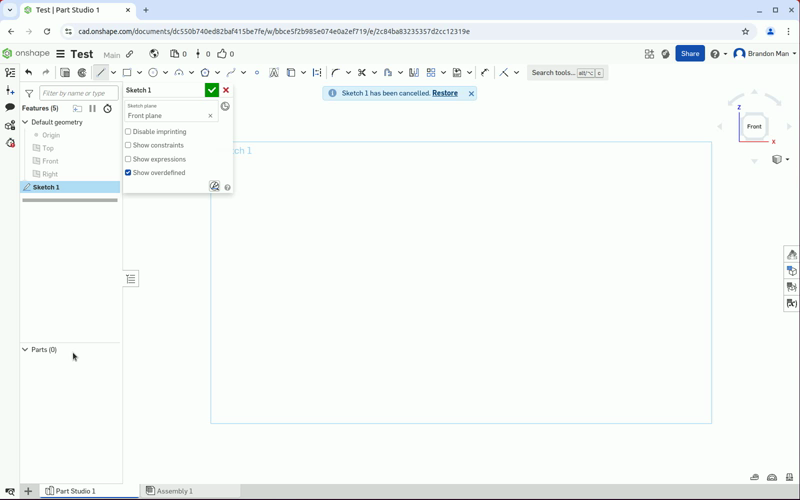
mouse_move(460, 282)
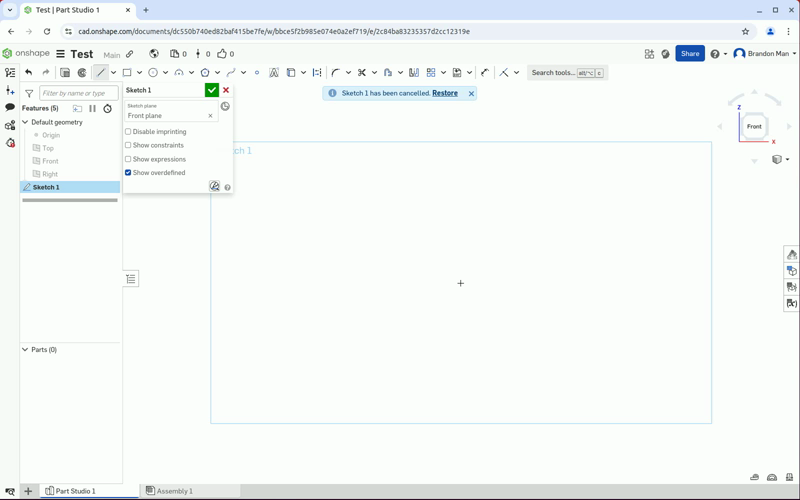
click(460, 282)
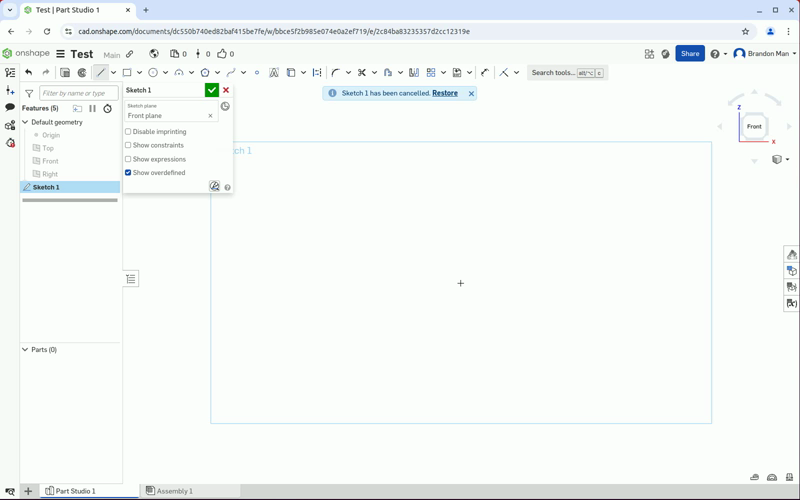
key_up(shift)
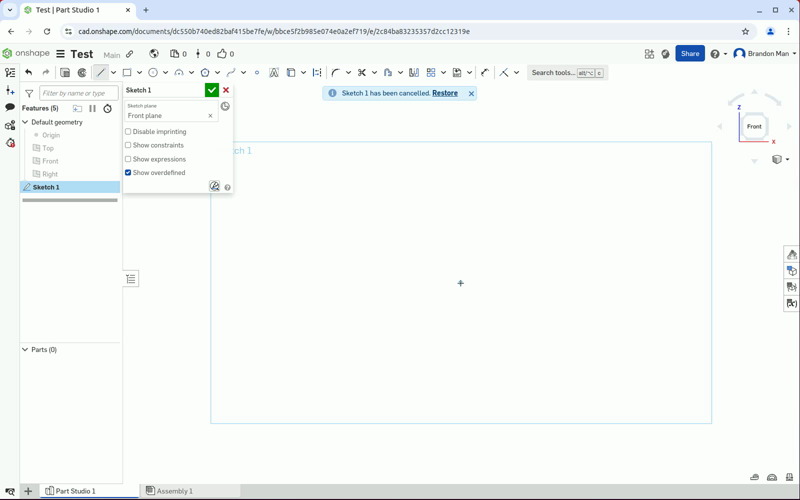
key_down(shift)
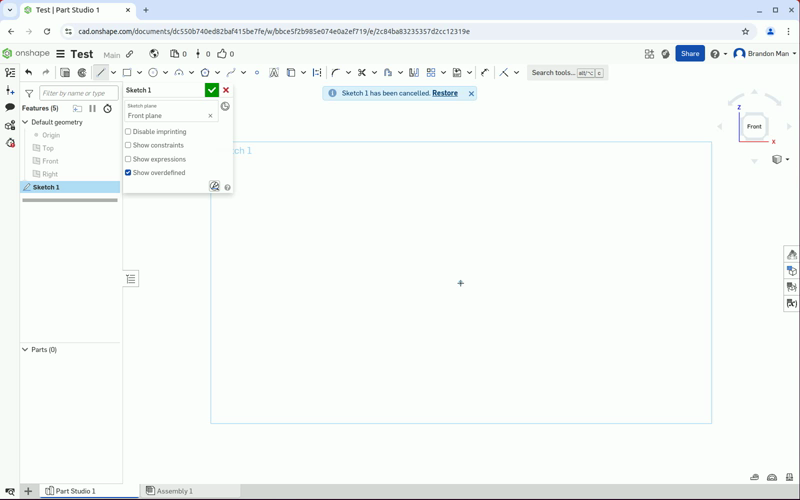
mouse_move(490, 282)
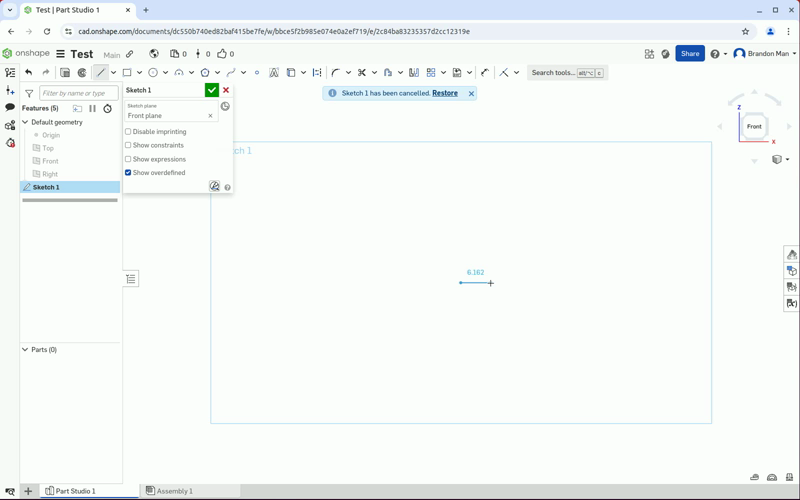
mouse_move(477, 282)
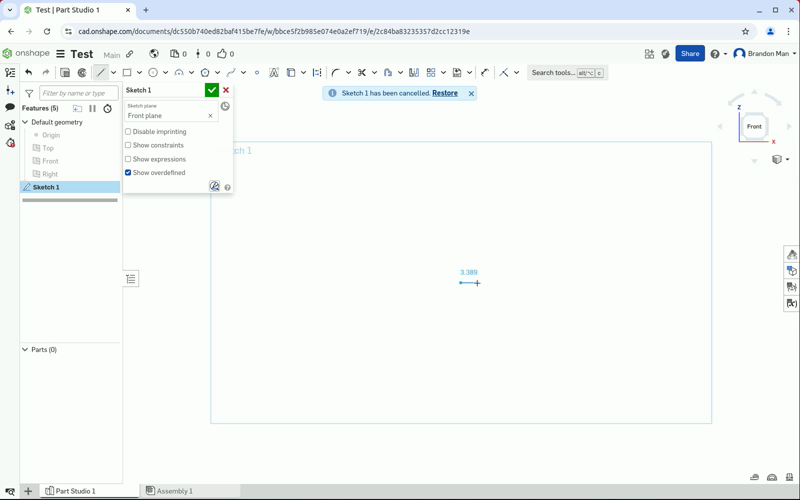
click(477, 282)
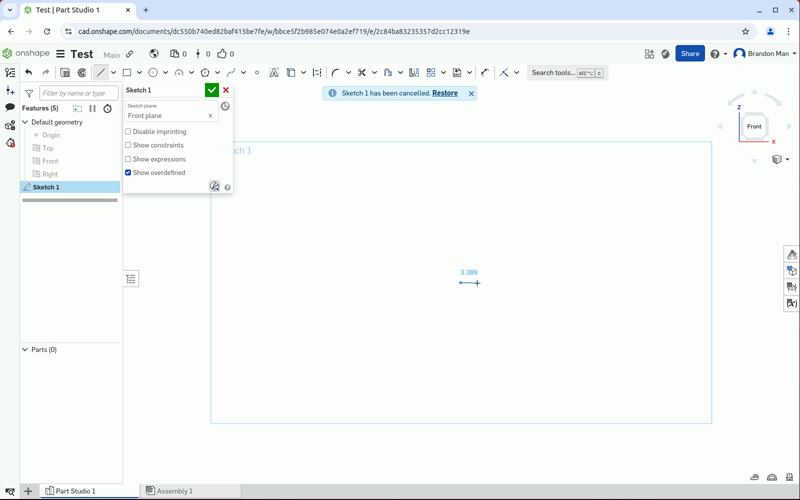
key_up(shift)
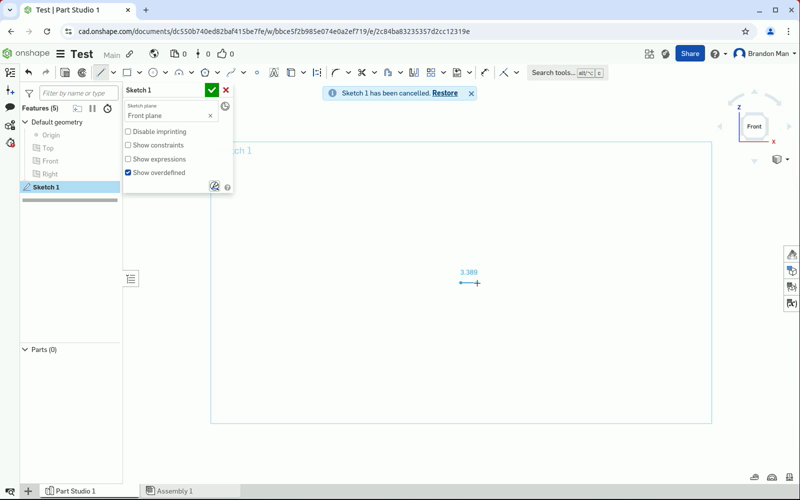
key_down(shift)
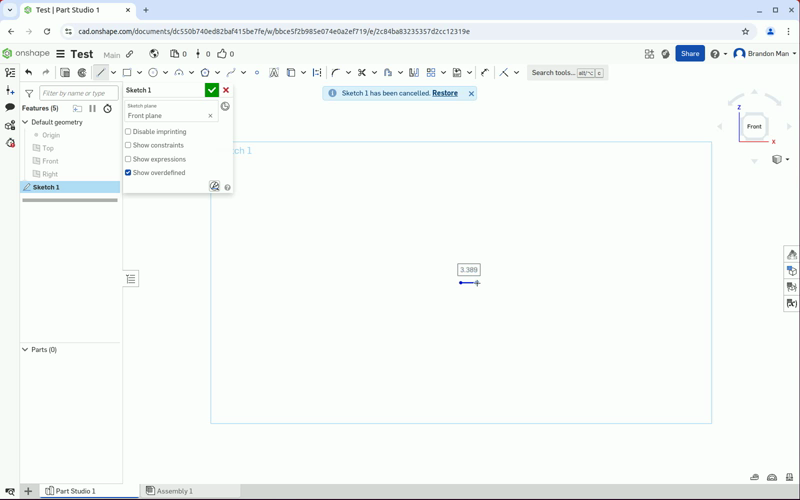
mouse_move(507, 282)
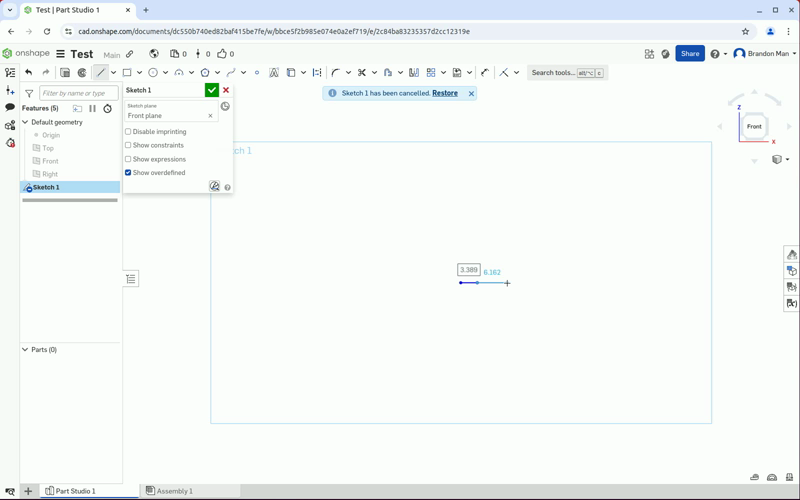
mouse_move(477, 266)
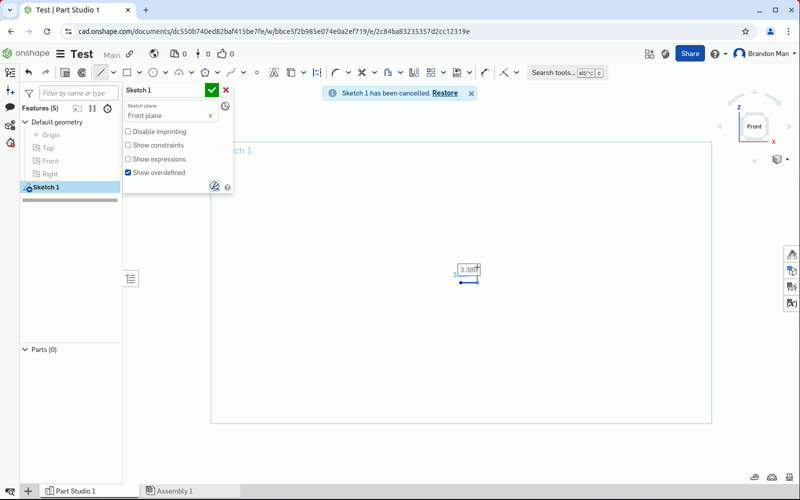
click(477, 266)
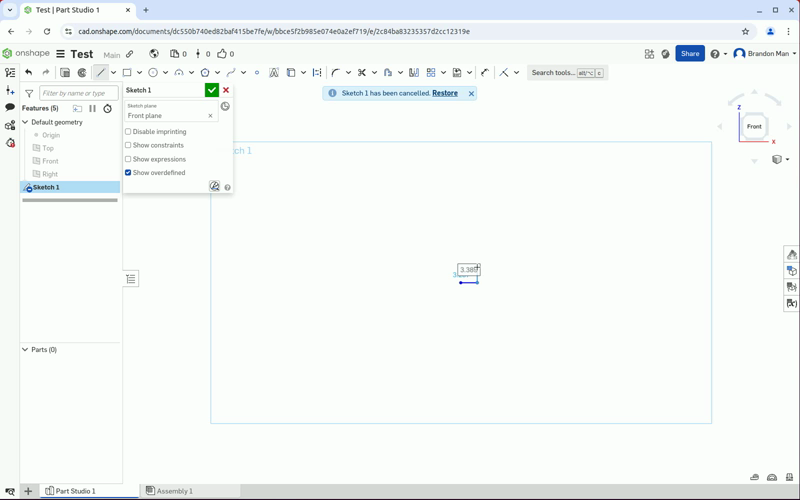
key_up(shift)
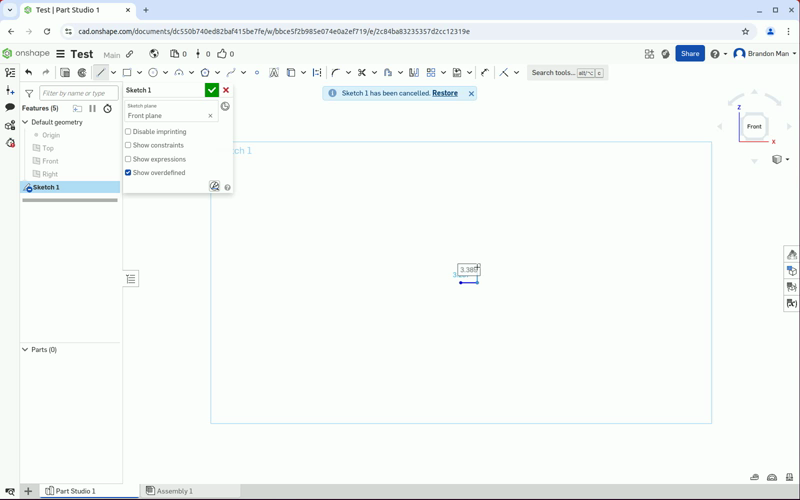
key_down(shift)
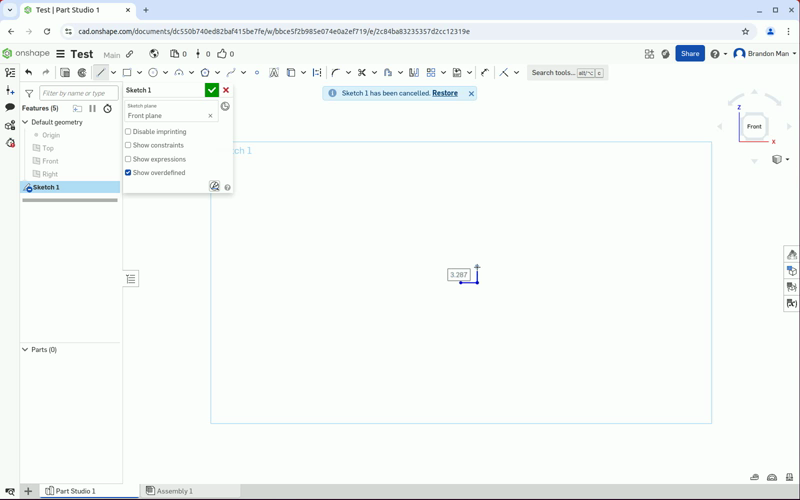
mouse_move(507, 266)
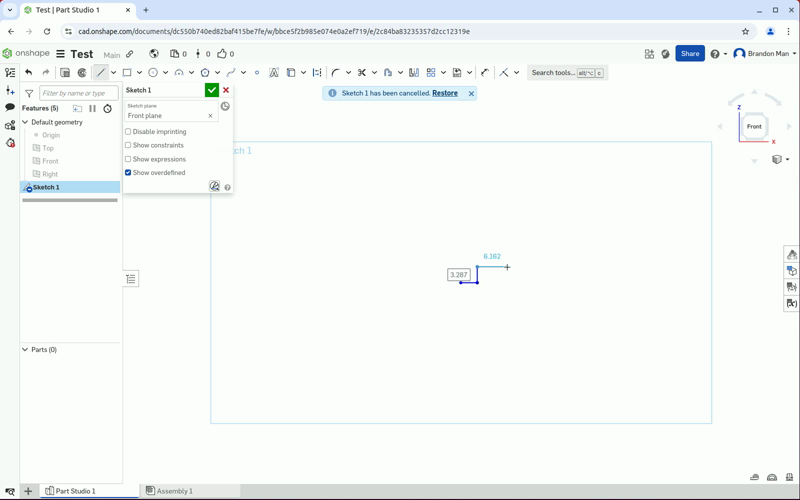
mouse_move(460, 266)
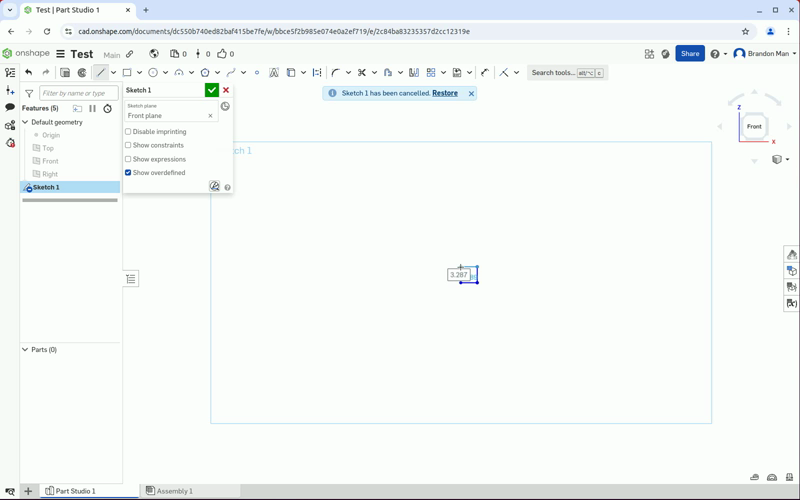
click(460, 266)
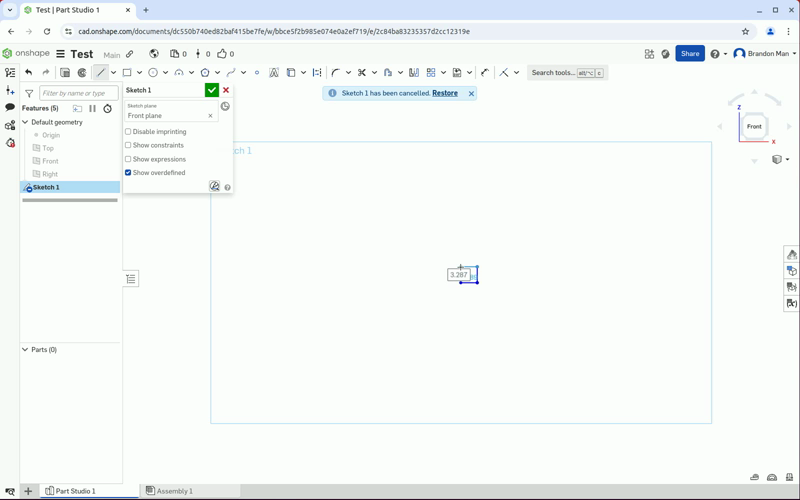
key_up(shift)
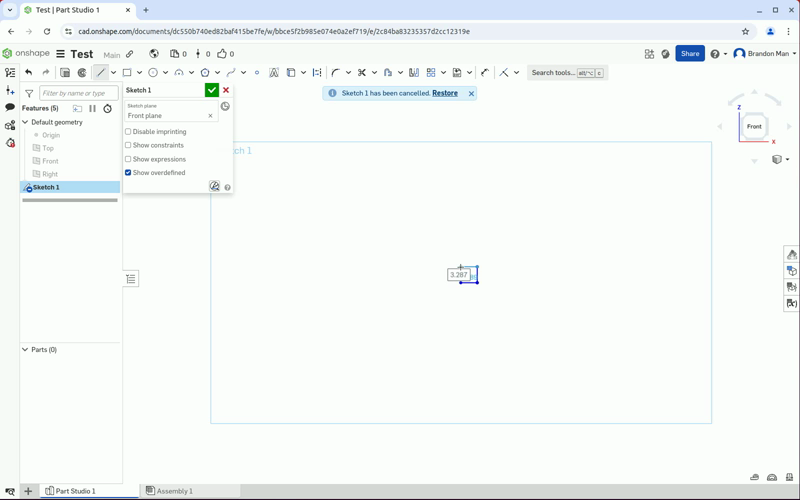
mouse_move(490, 266)
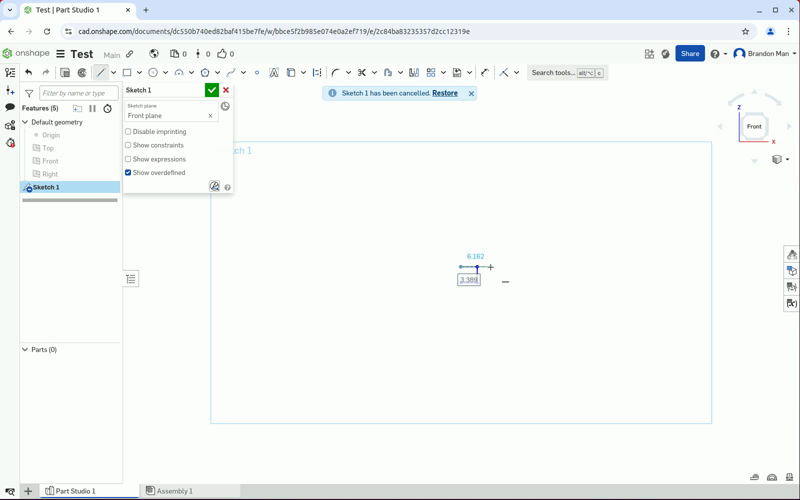
key_down(shift)
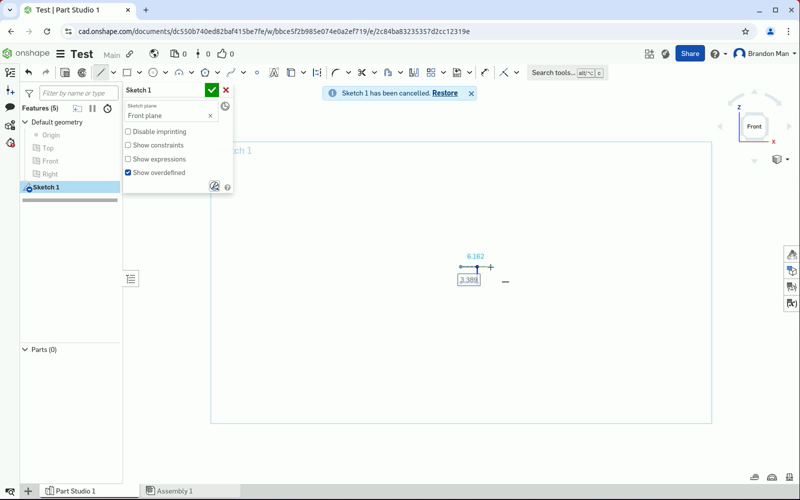
mouse_move(460, 282)
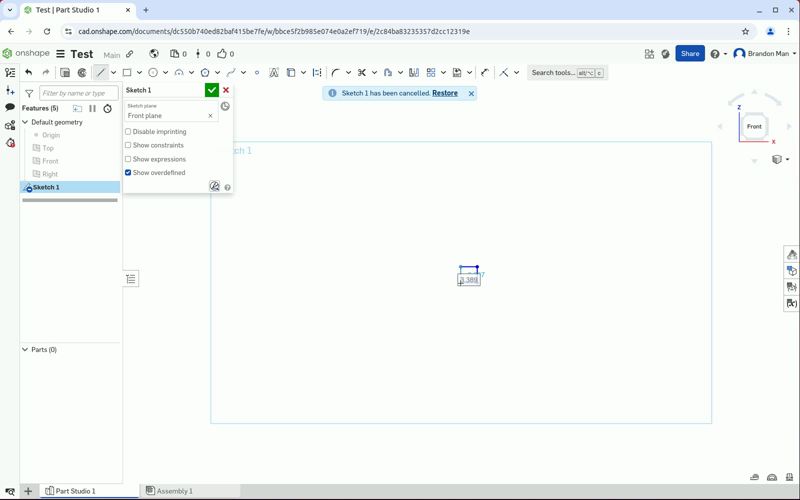
key_up(shift)
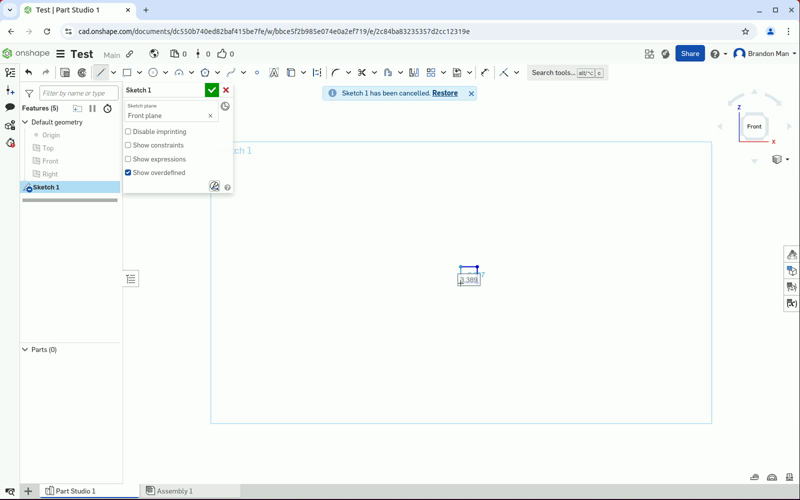
click(460, 282)
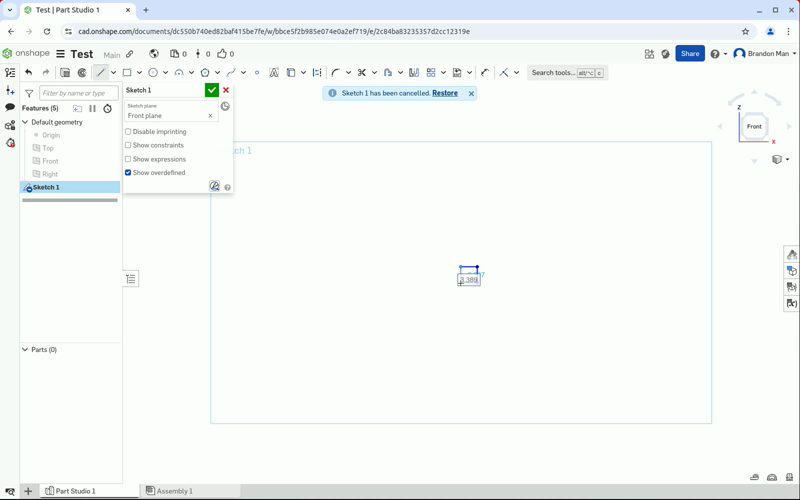
key(esc)
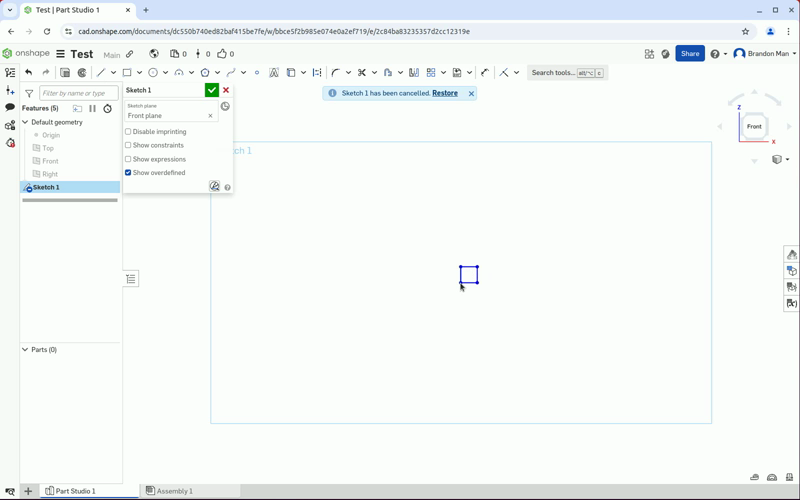
mouse_move(474, 279)
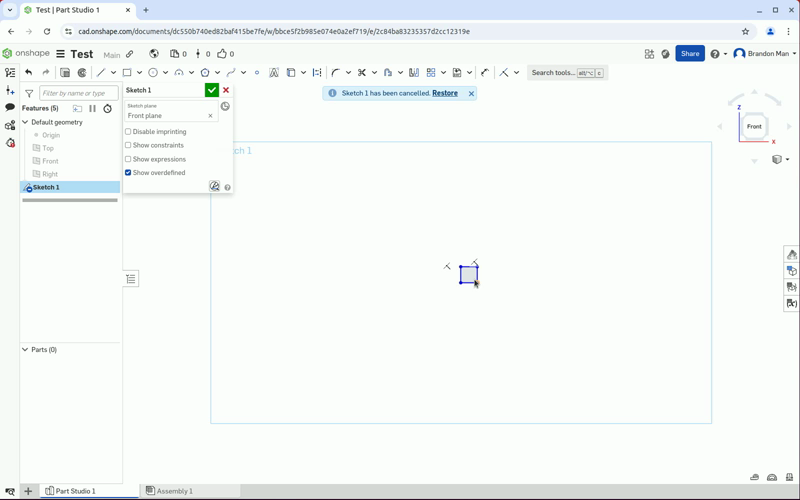
scroll(6)
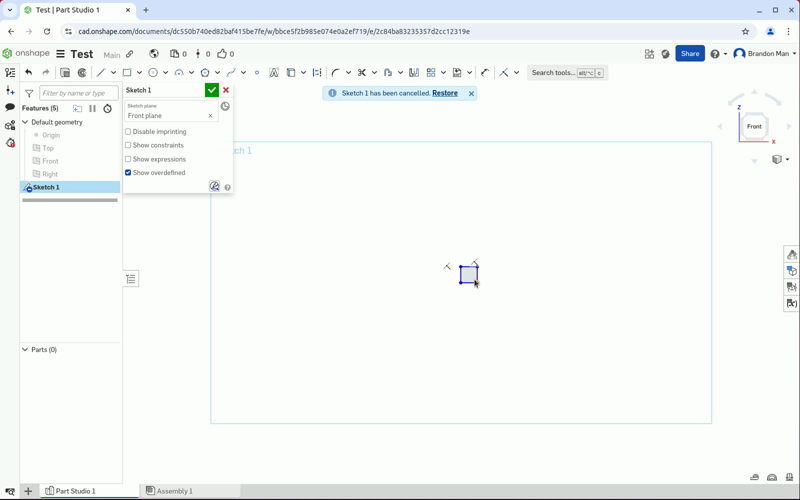
scroll(6)
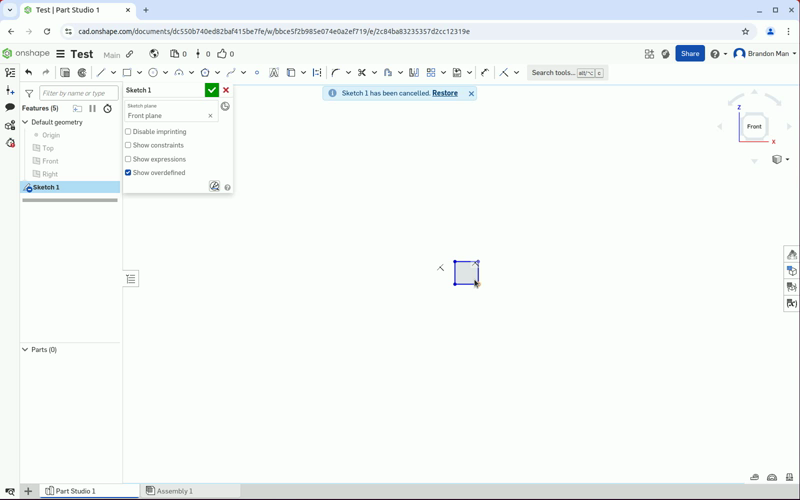
scroll(6)
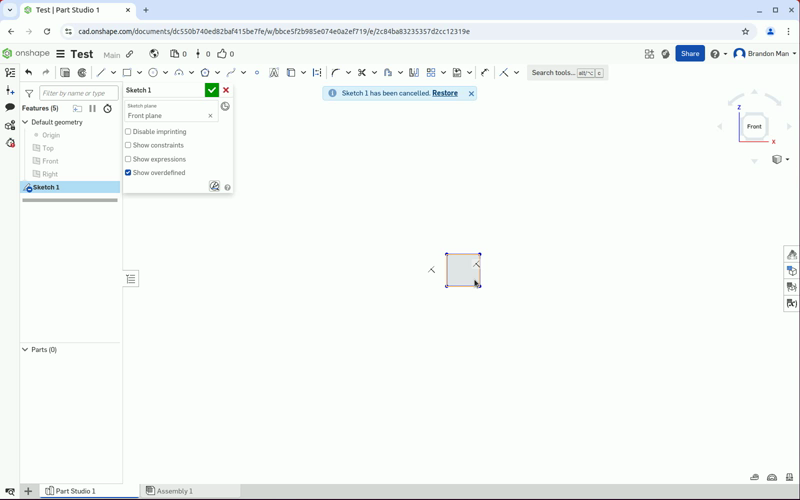
scroll(6)
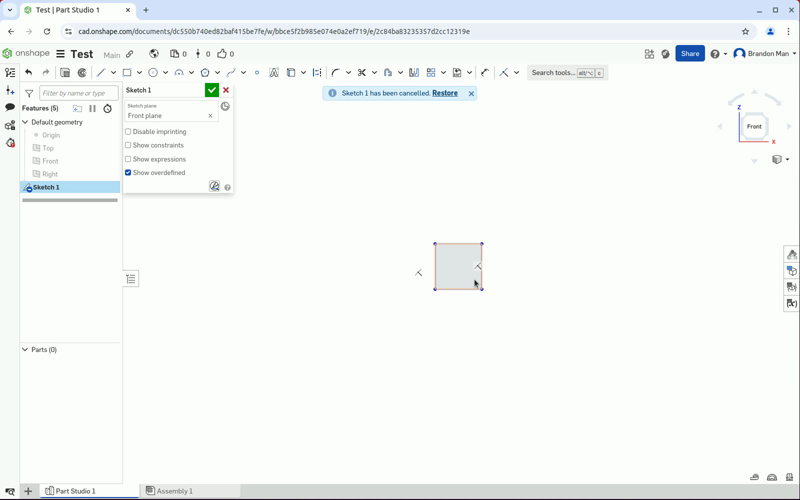
scroll(6)
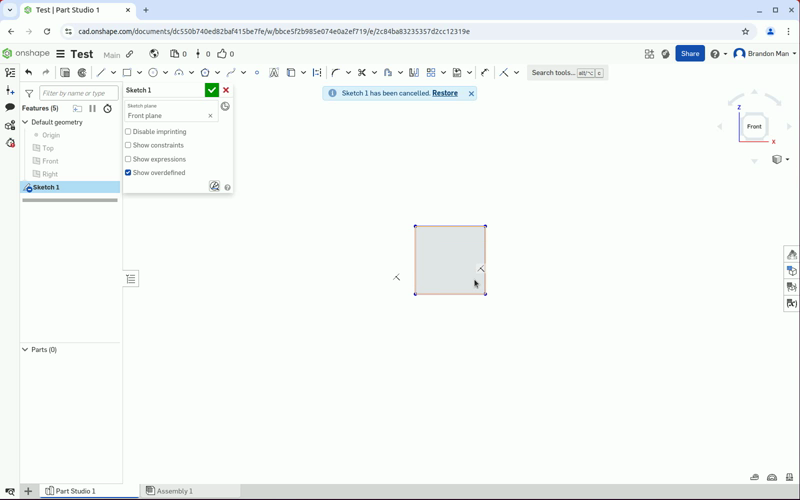
scroll(6)
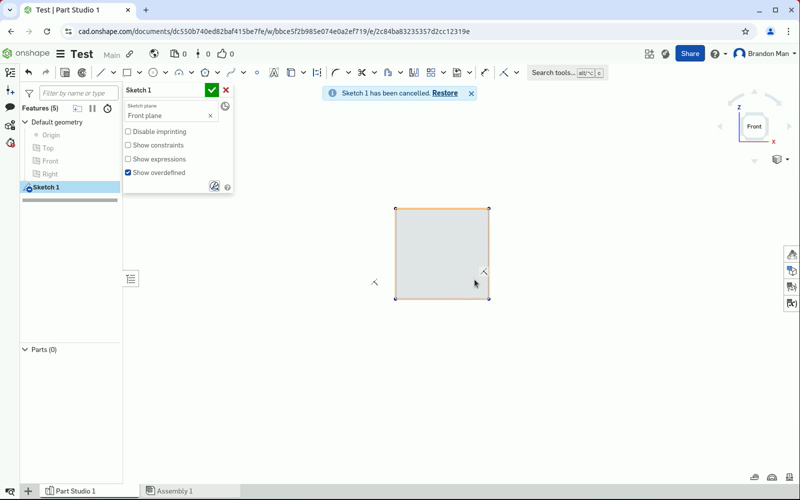
scroll(6)
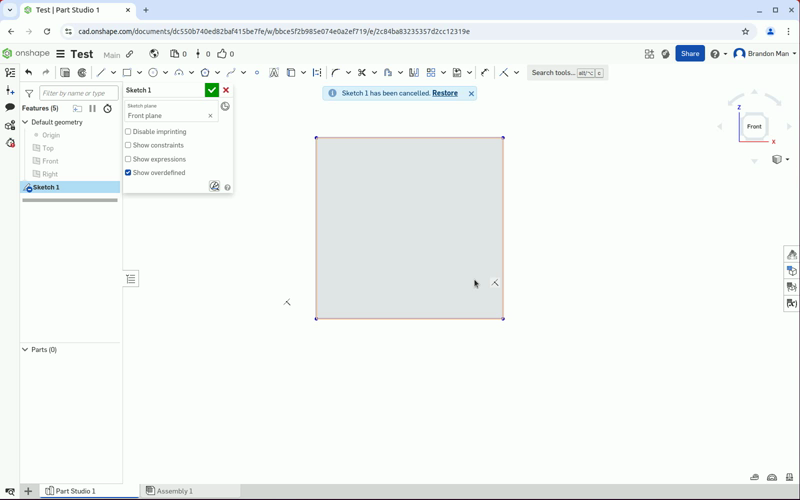
click(474, 279)
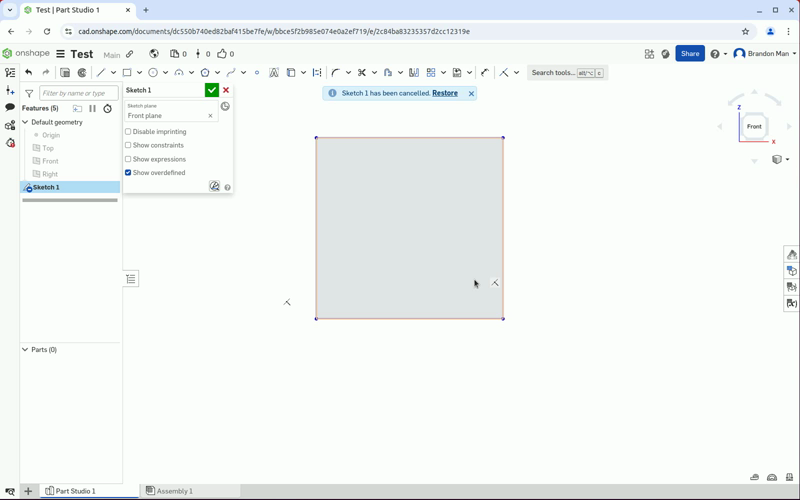
scroll(-6)
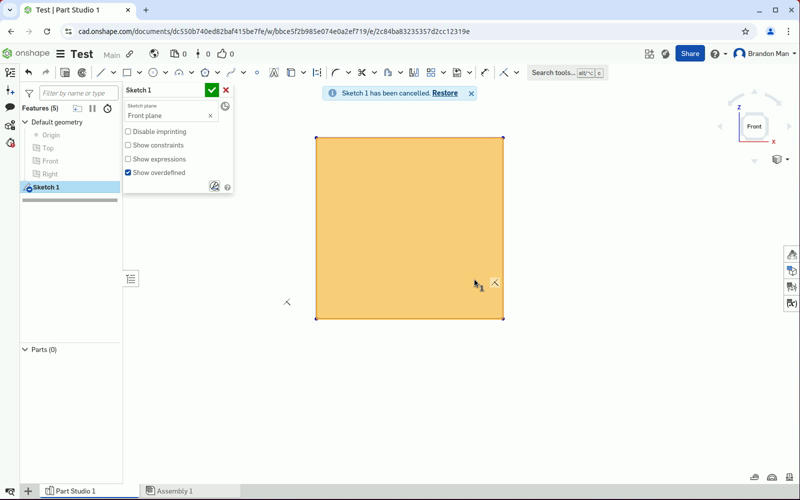
scroll(-6)
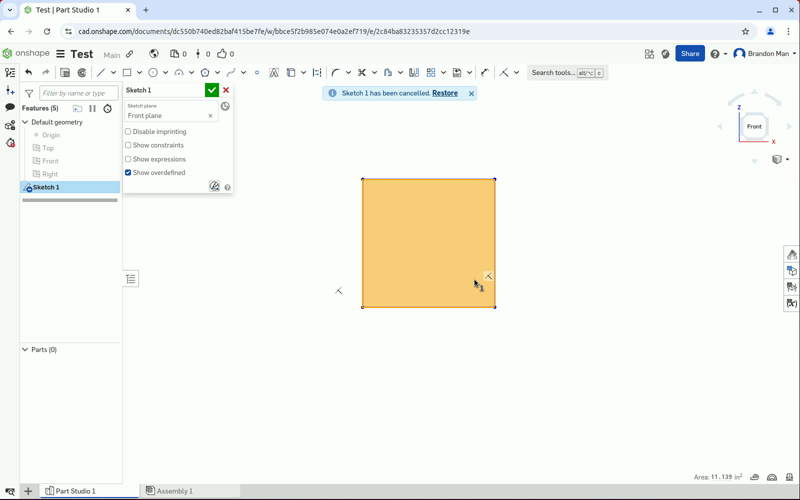
scroll(-6)
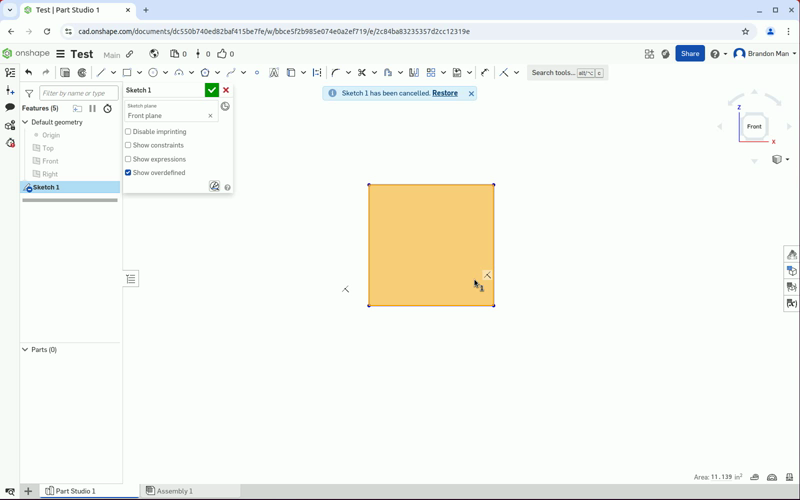
scroll(-6)
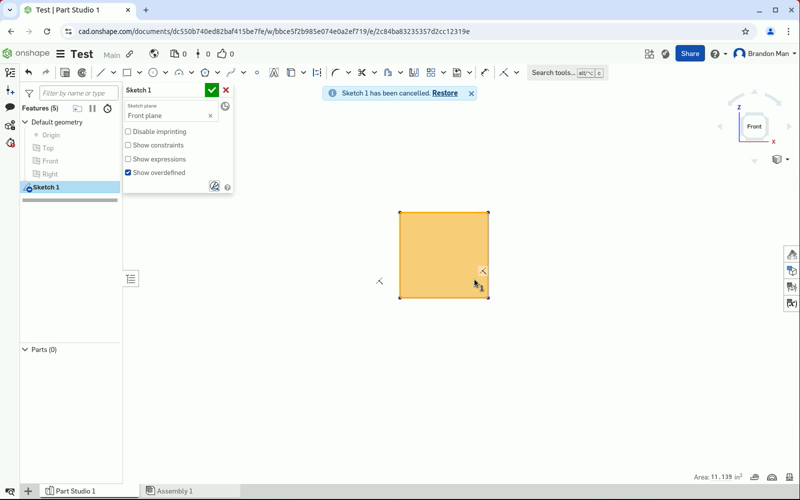
scroll(-6)
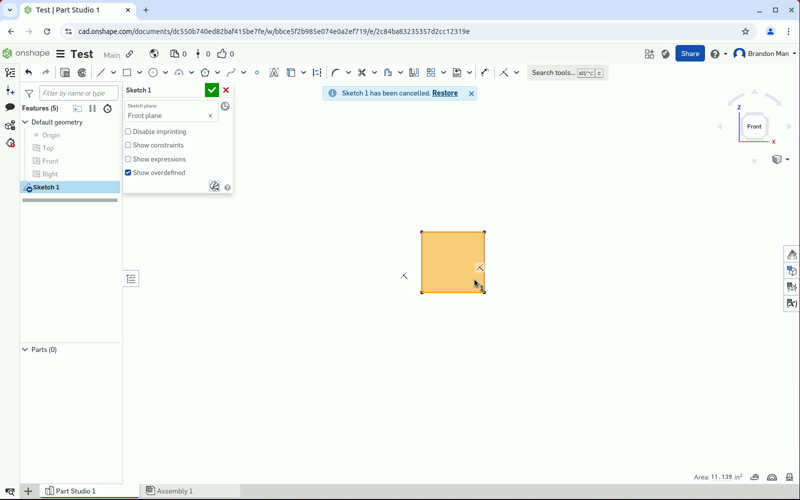
scroll(-6)
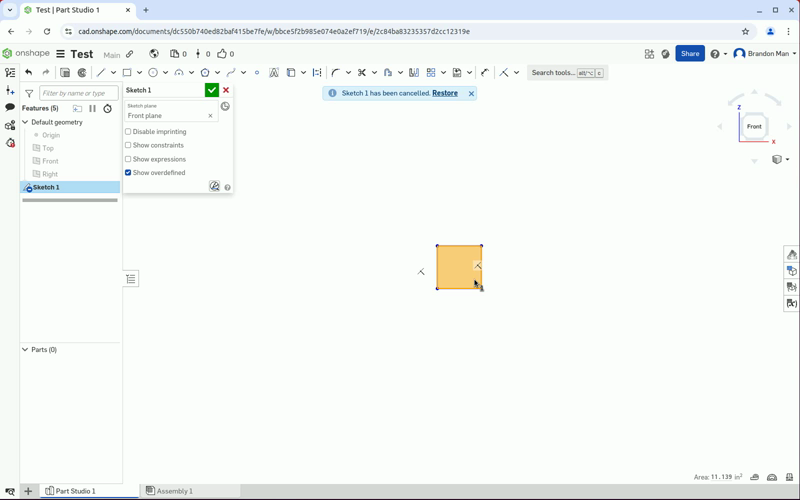
scroll(-6)
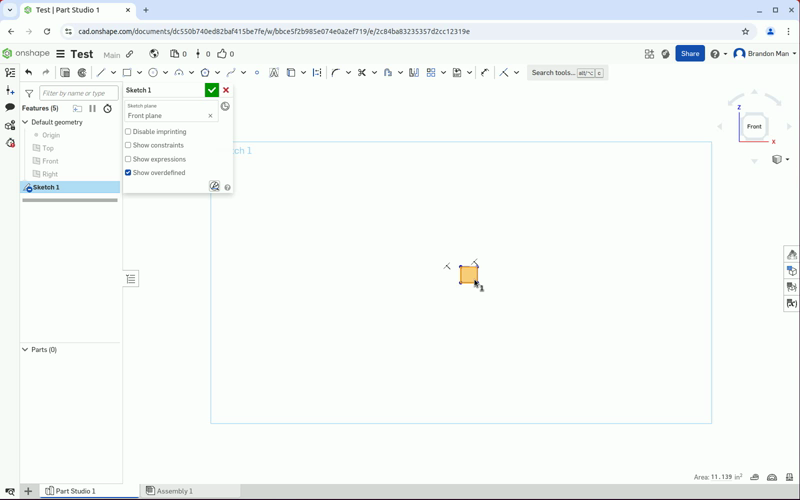
mouse_move(73, 352)
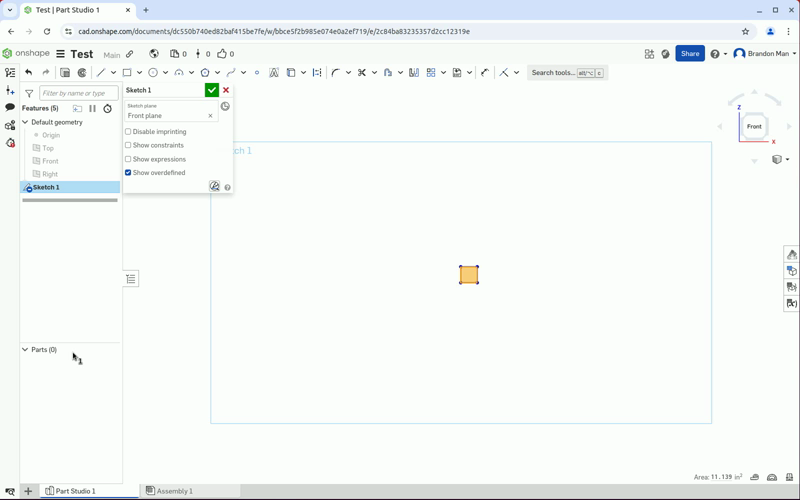
key(shift+y)
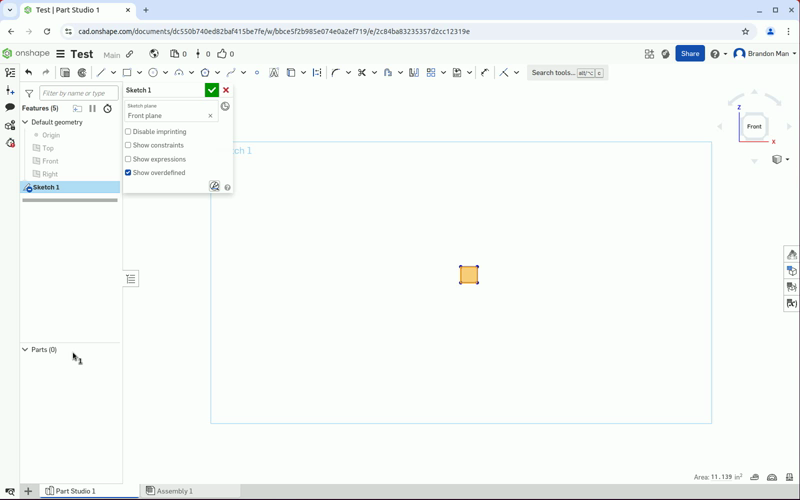
key(shift+e)
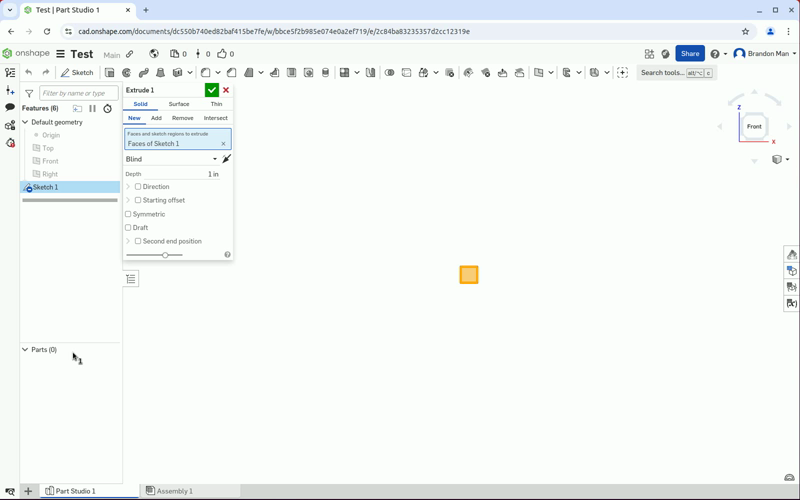
mouse_move(143, 106)
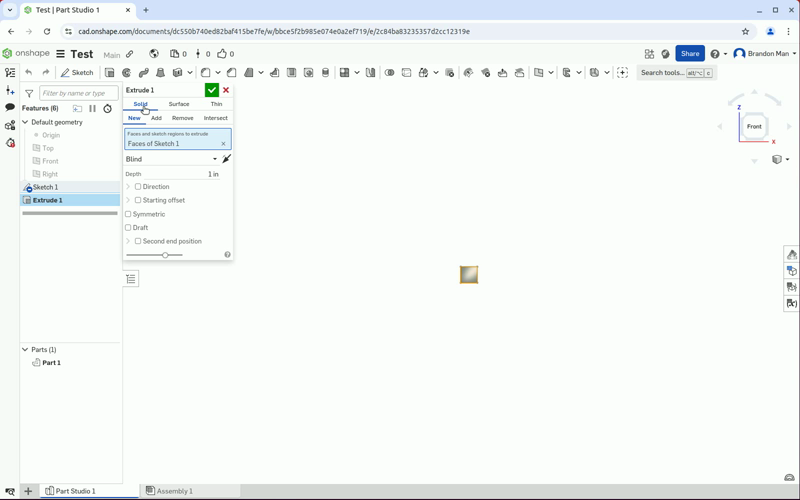
click(143, 106)
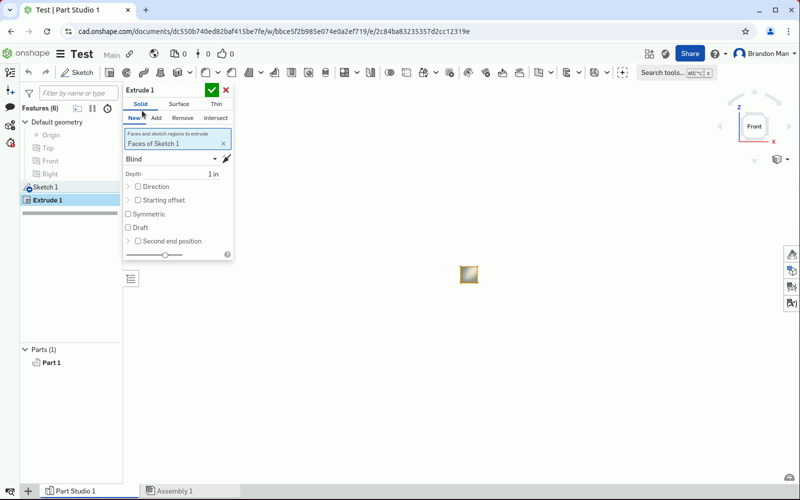
mouse_move(137, 120)
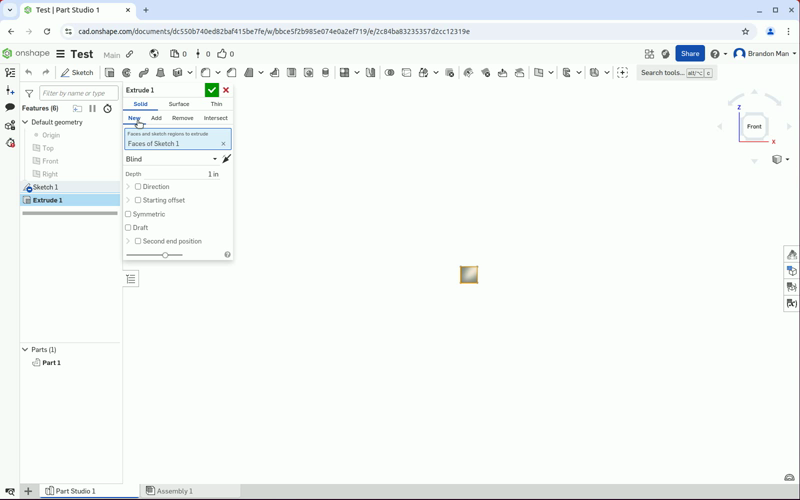
click(137, 120)
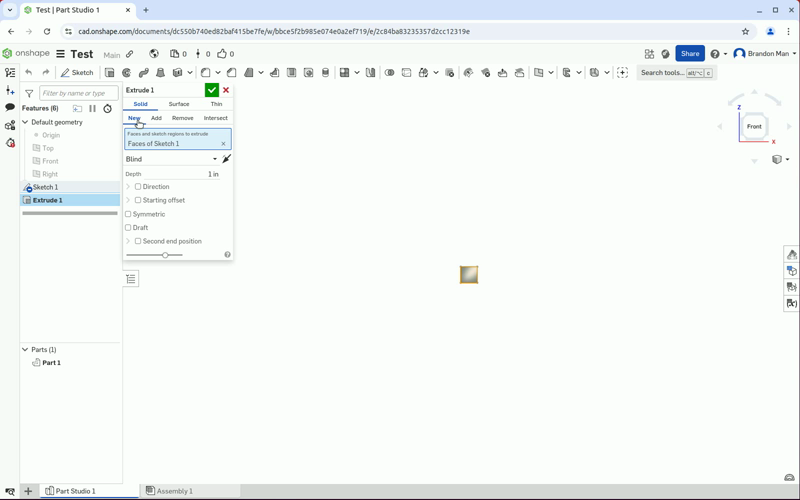
key(tab, 4)
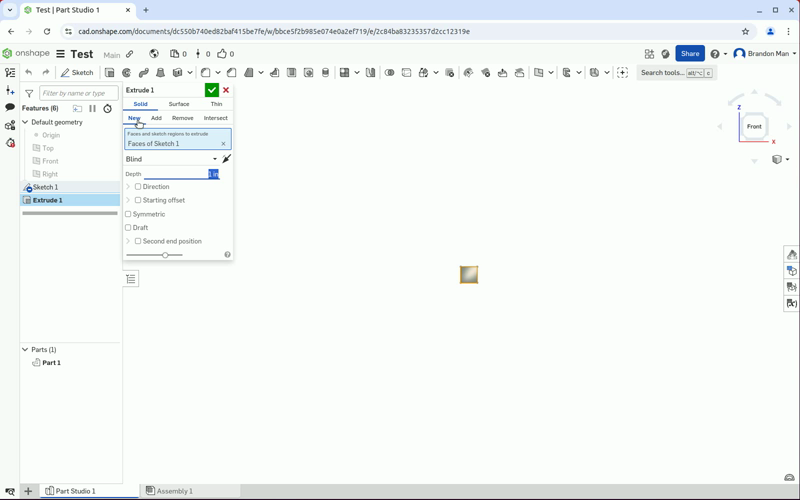
text(17.572)
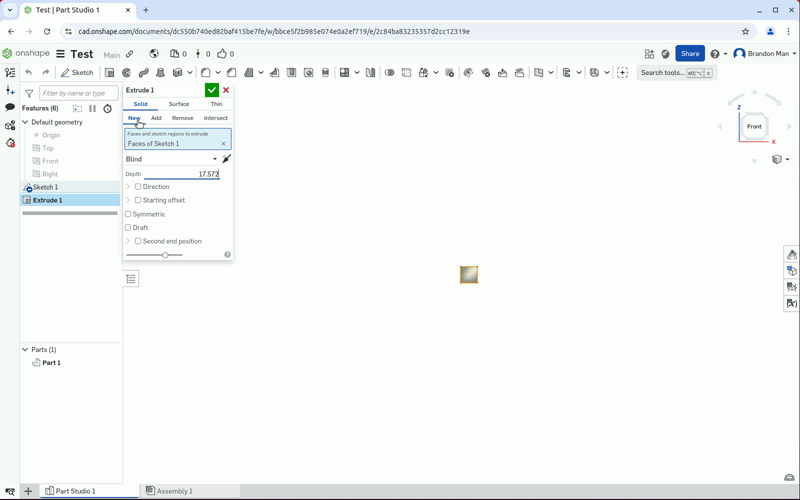
key(enter)
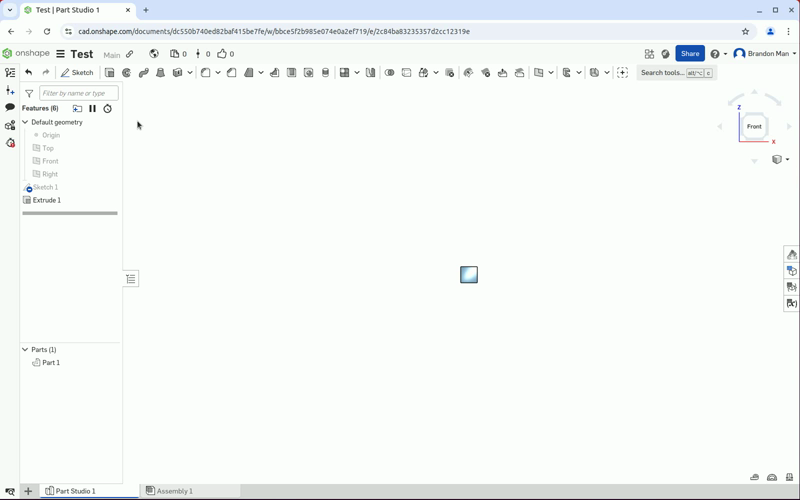
key(shift+h)
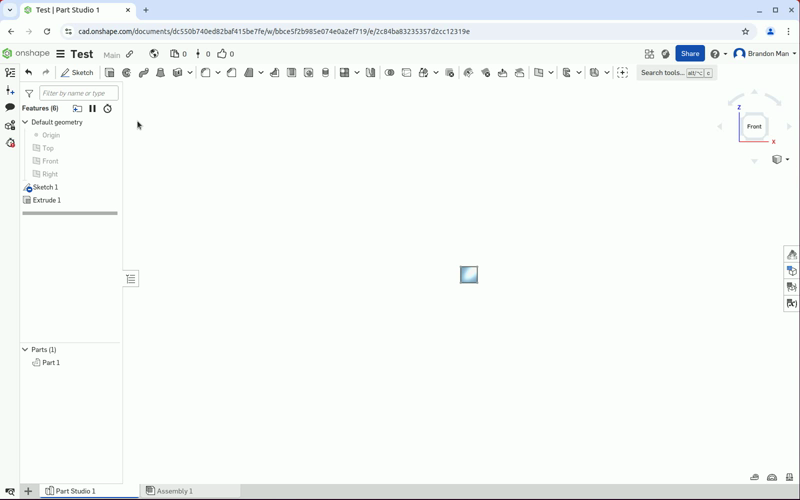
key(shift+h)
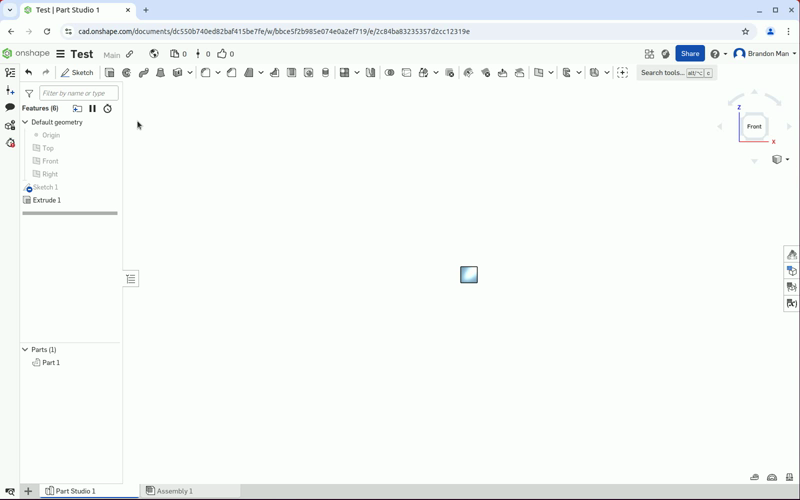
mouse_move(73, 189)
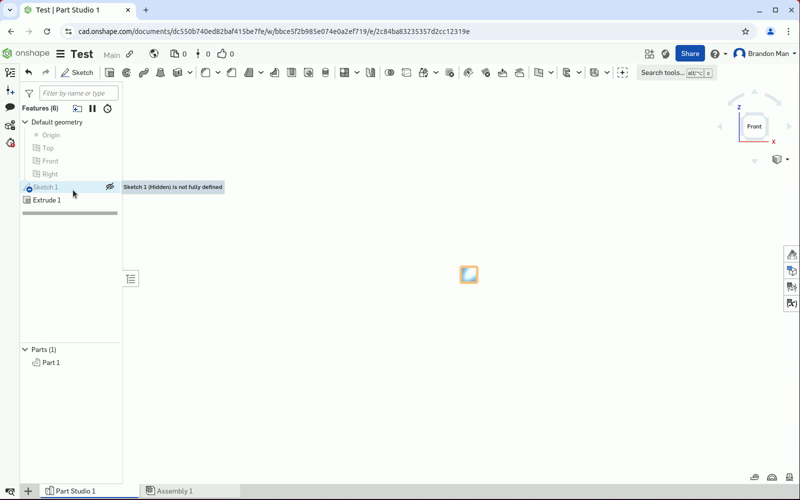
click(73, 189)
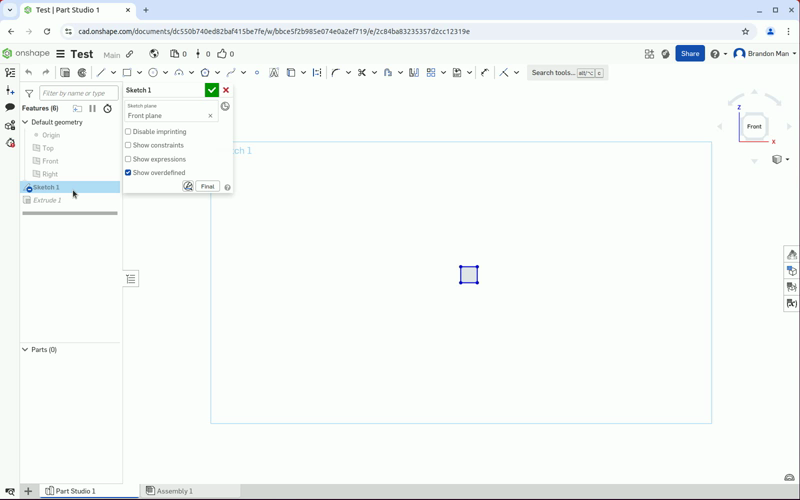
mouse_move(229, 92)
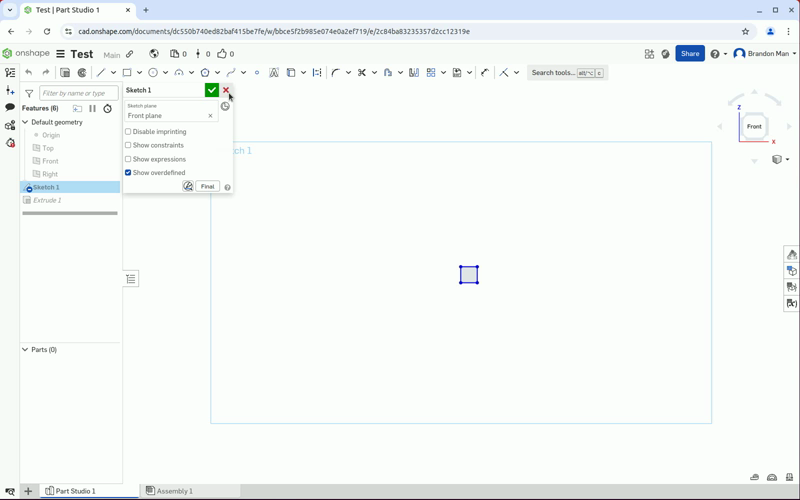
click(229, 92)
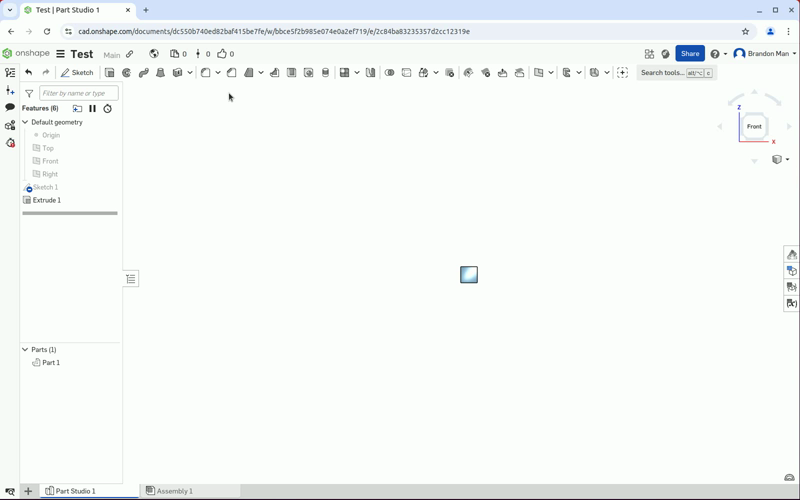
mouse_move(73, 352)
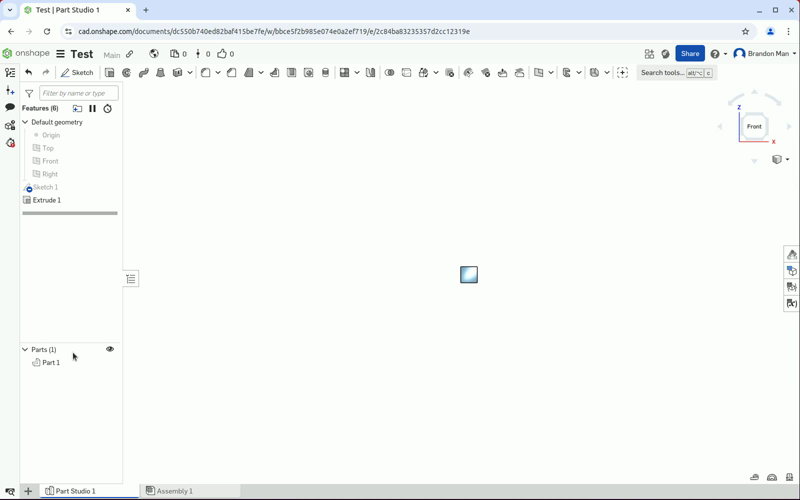
key(y)
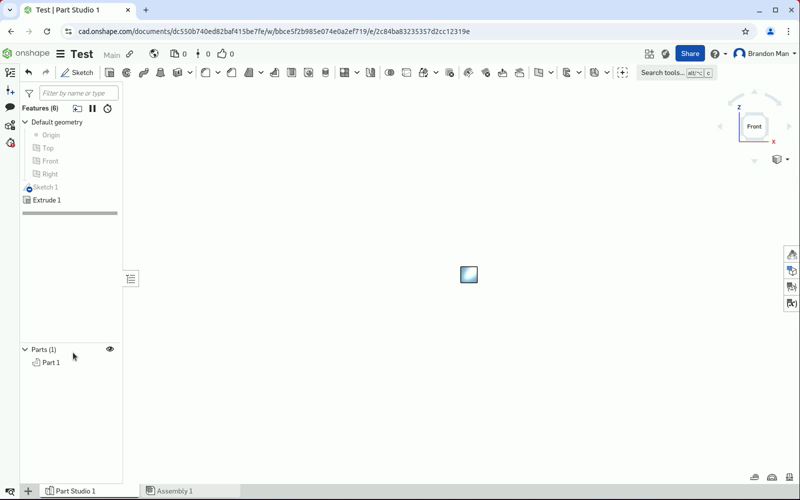
key(shift+p)
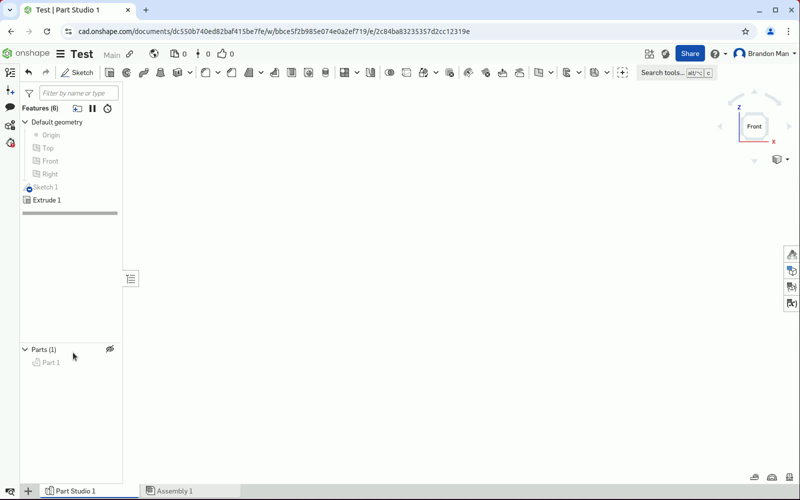
key(space)
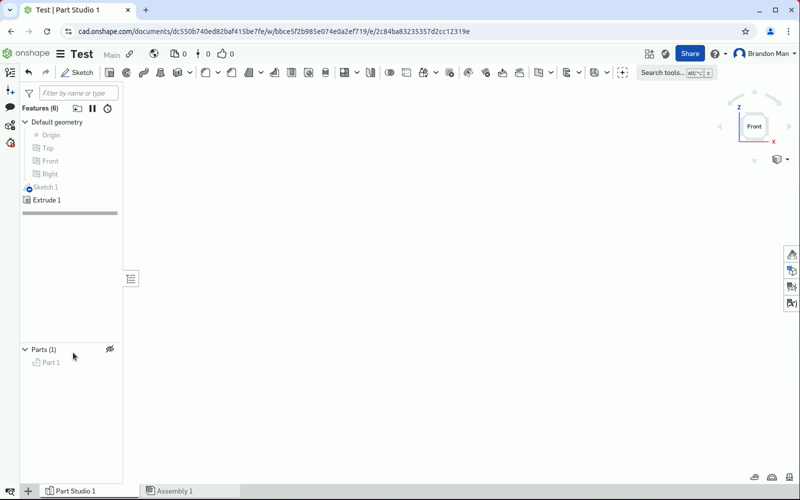
key_down(shift)
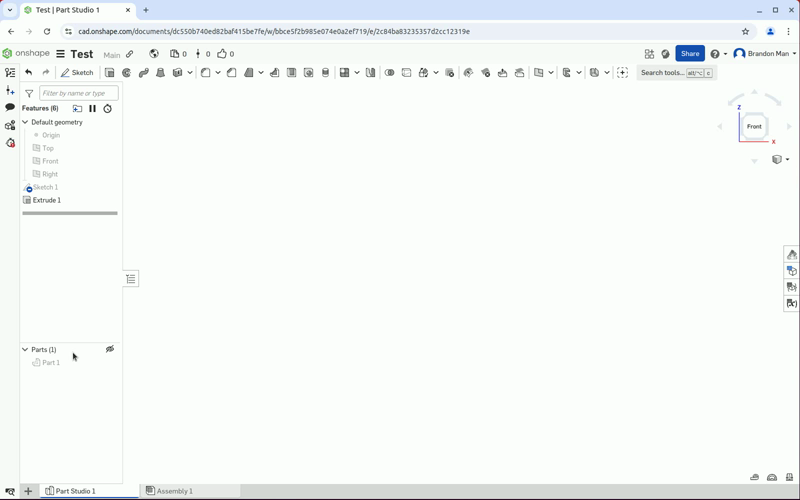
key(down)
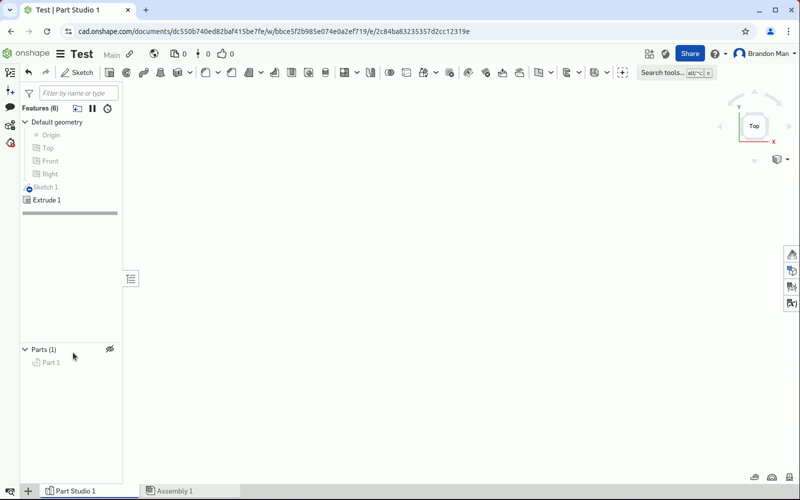
key_up(shift)
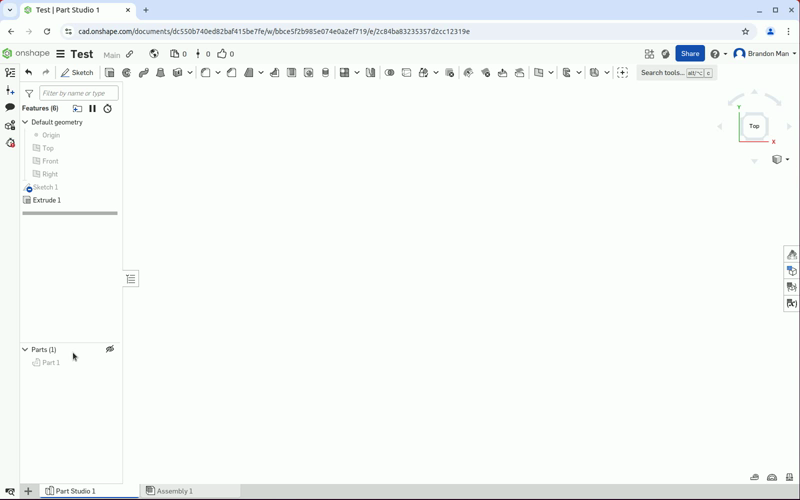
mouse_move(73, 352)
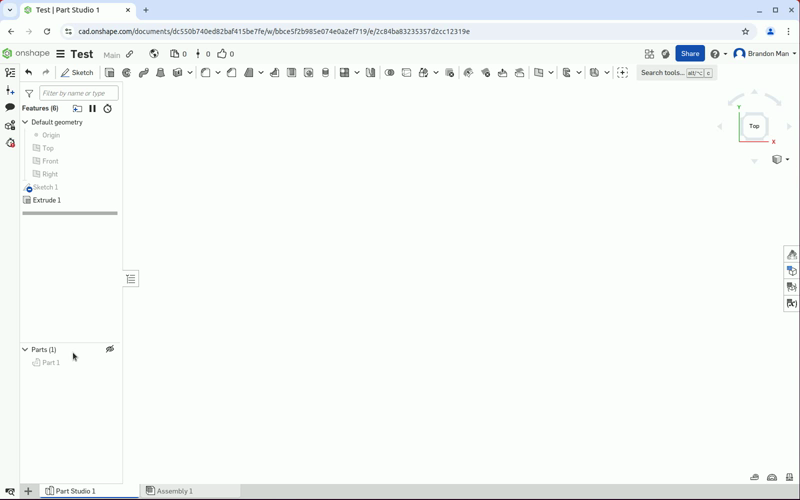
key(shift+y)
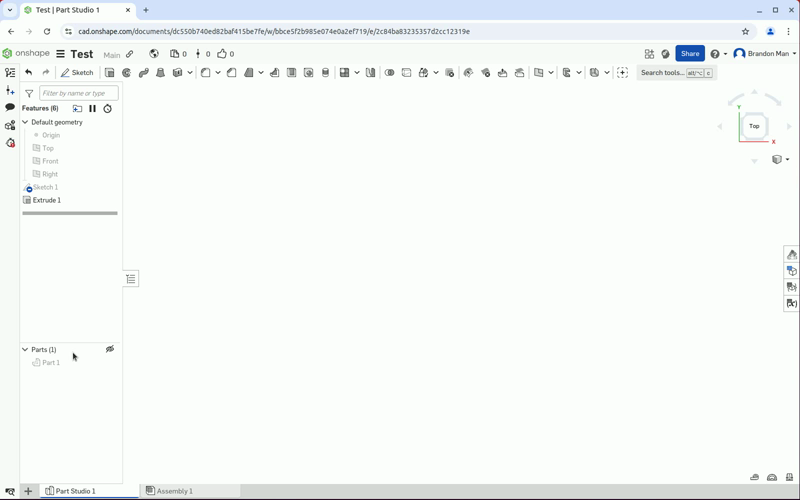
key(shift+s)
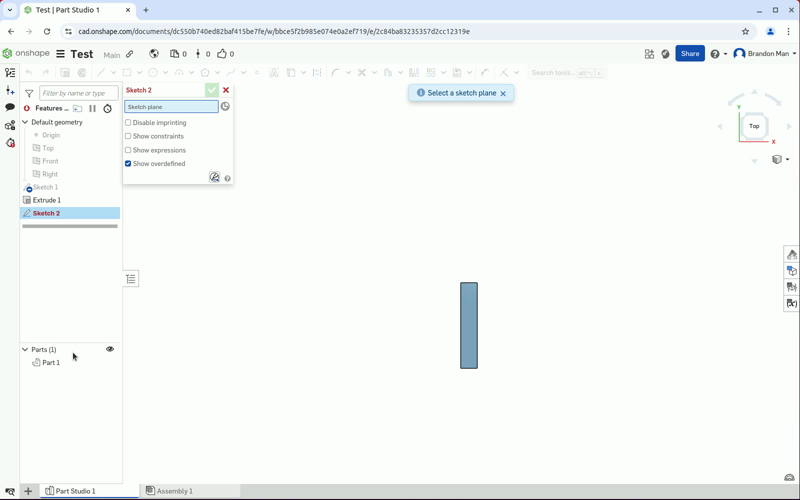
mouse_move(73, 150)
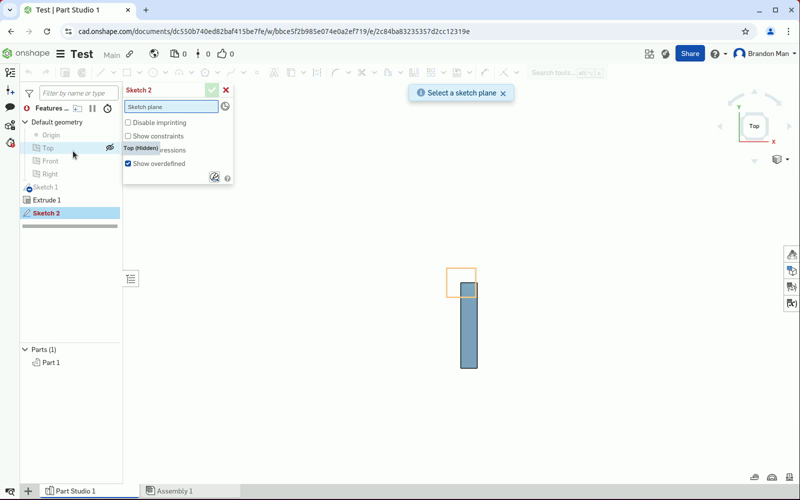
click(73, 150)
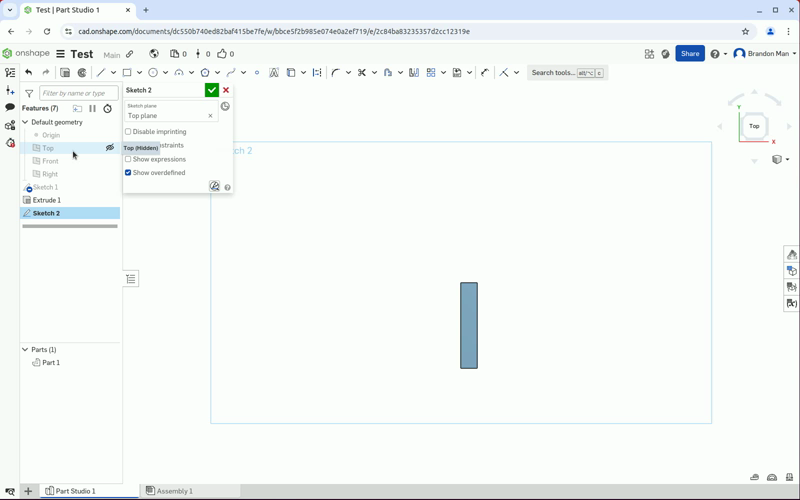
mouse_move(73, 352)
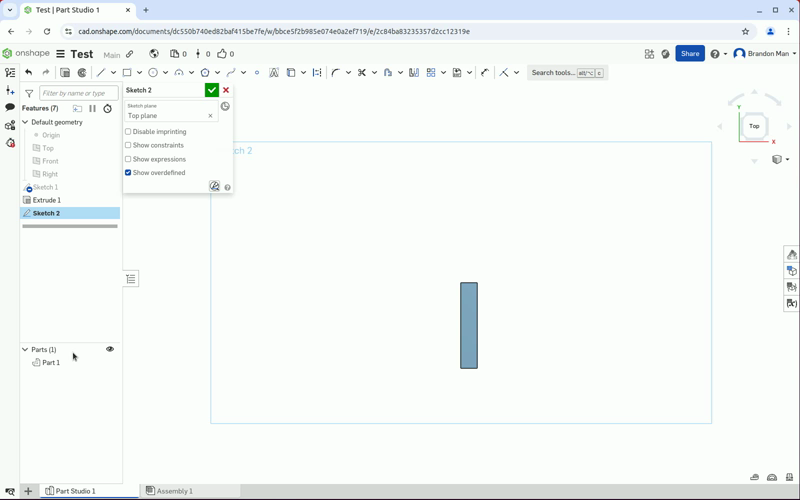
key(y)
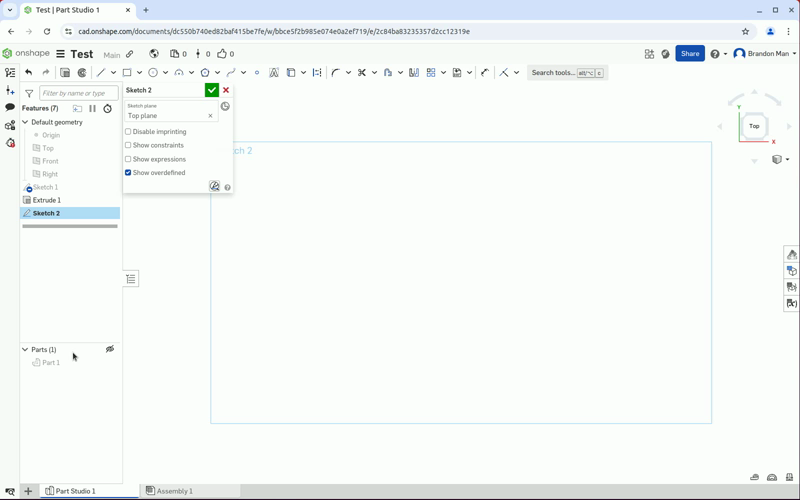
key(l)
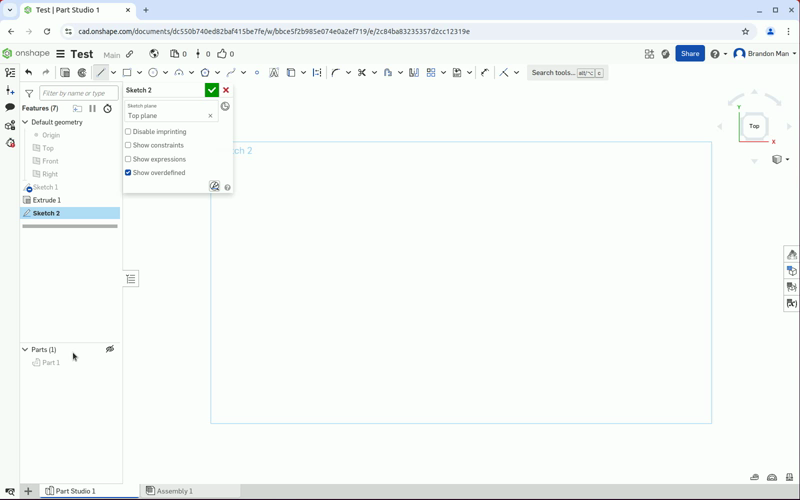
key_down(shift)
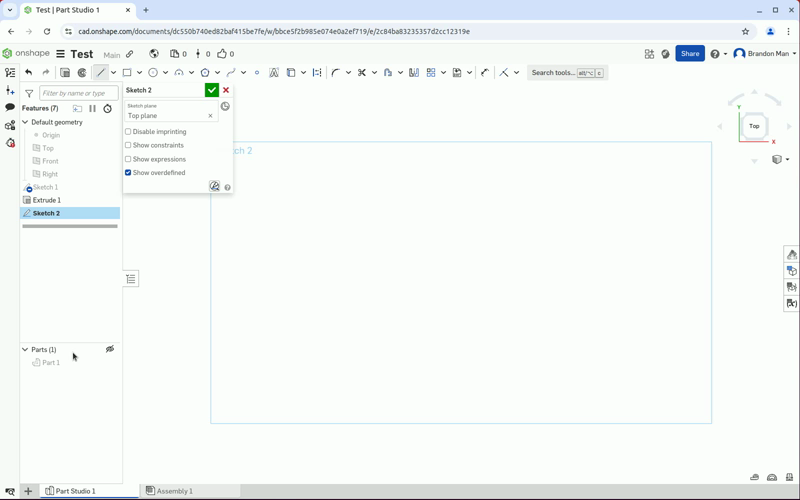
mouse_move(460, 282)
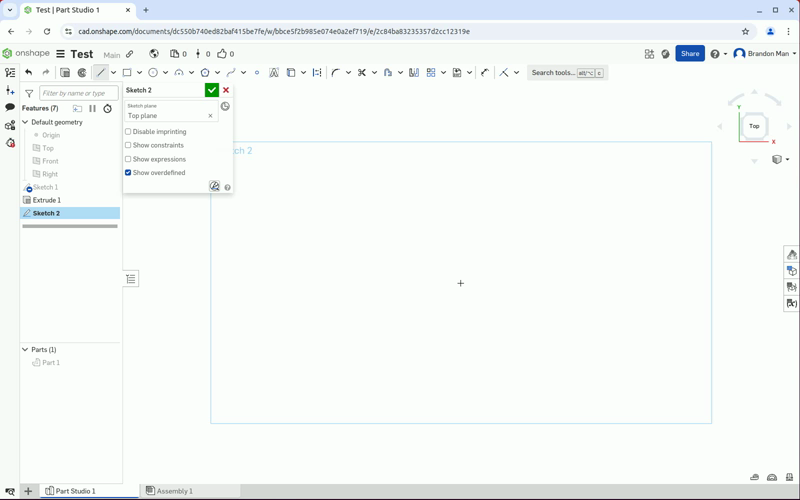
click(460, 282)
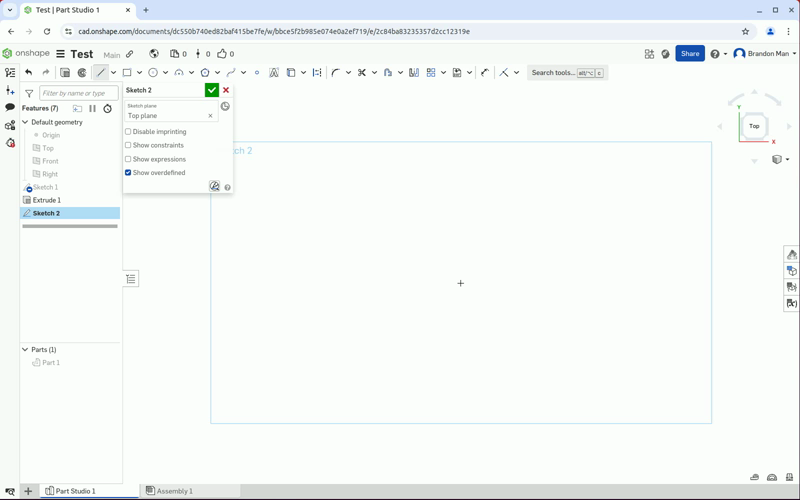
key_up(shift)
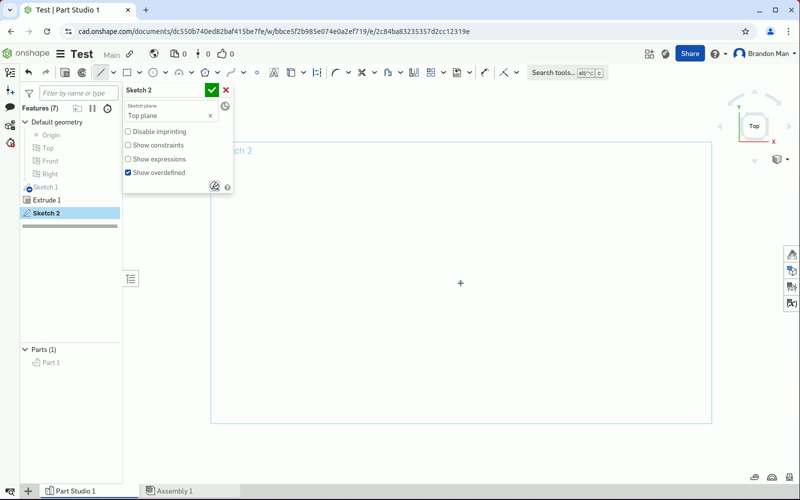
key_down(shift)
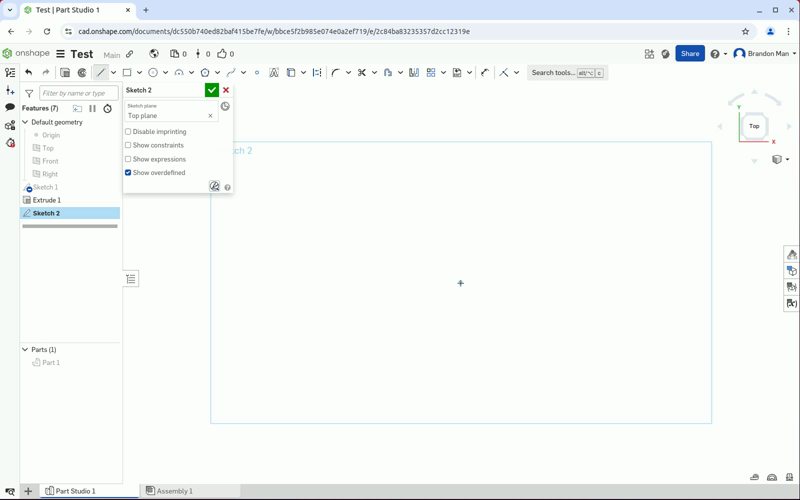
mouse_move(490, 282)
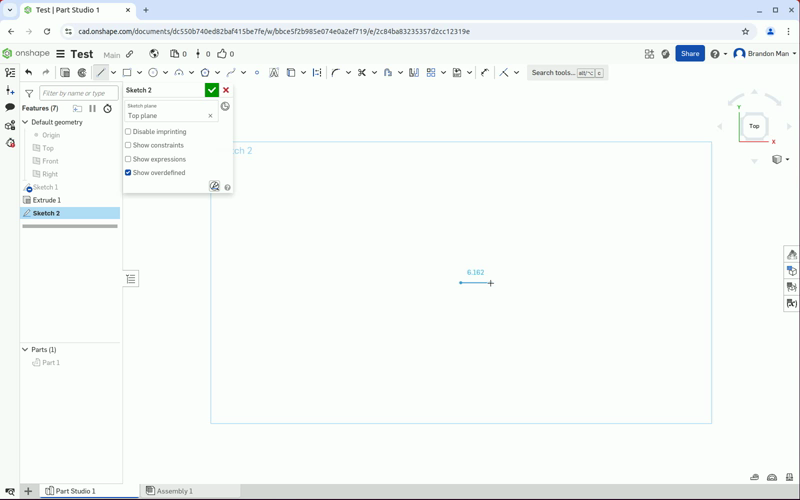
mouse_move(477, 282)
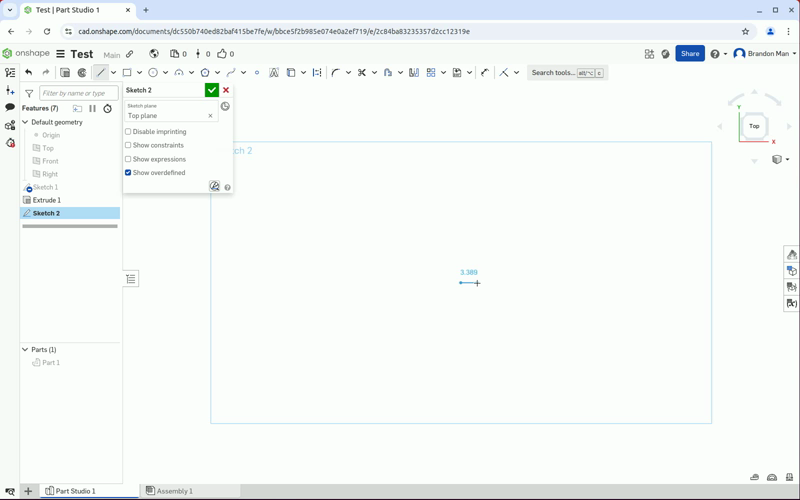
click(477, 282)
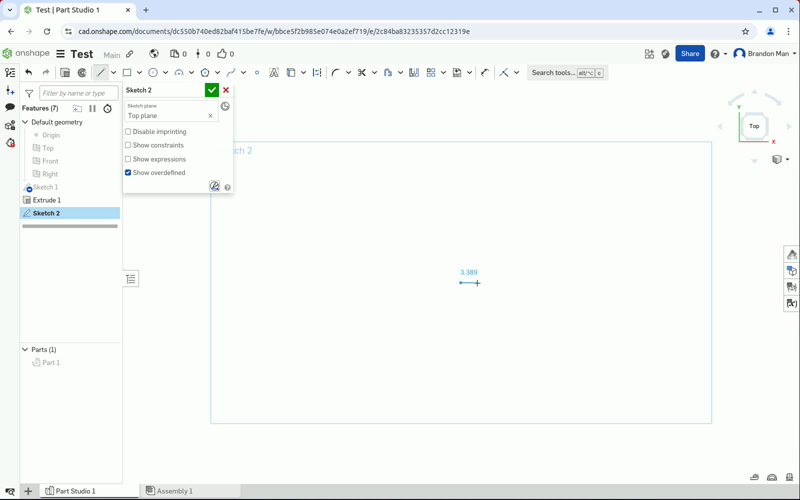
key_up(shift)
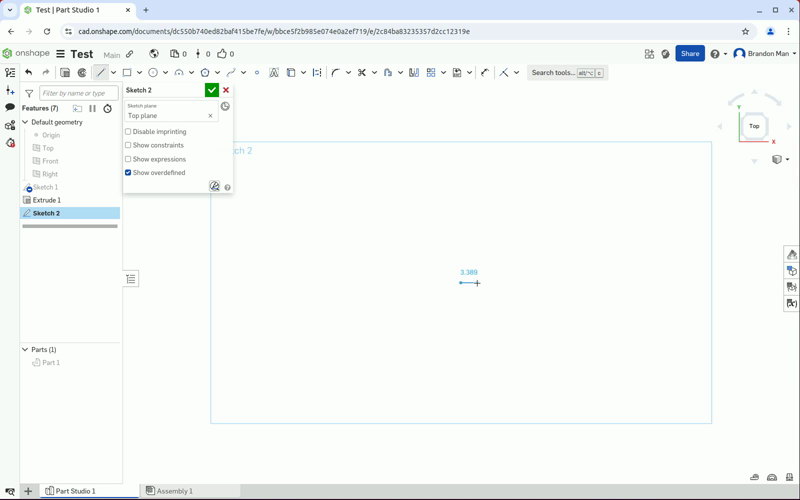
key_down(shift)
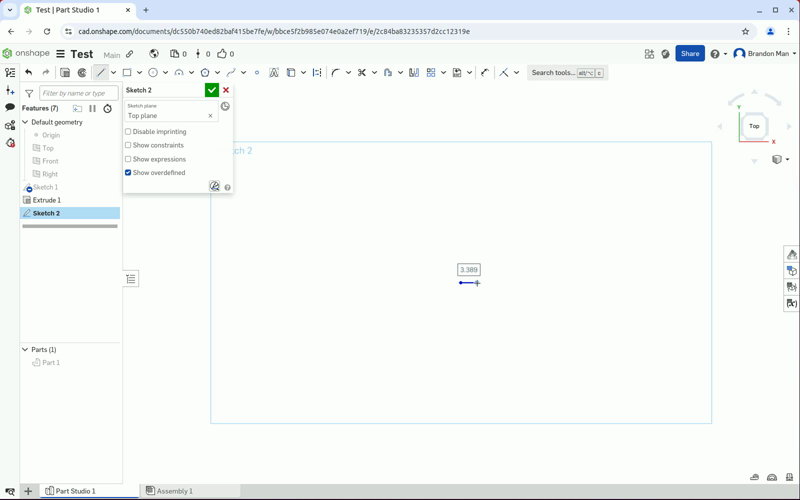
mouse_move(507, 282)
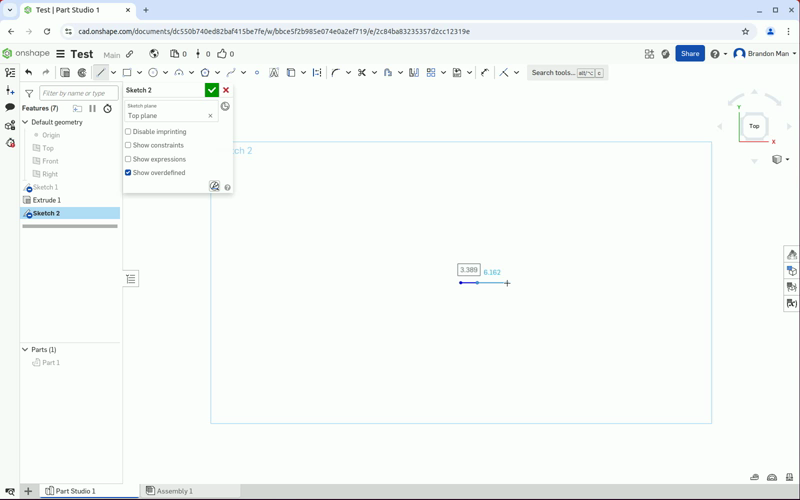
mouse_move(477, 266)
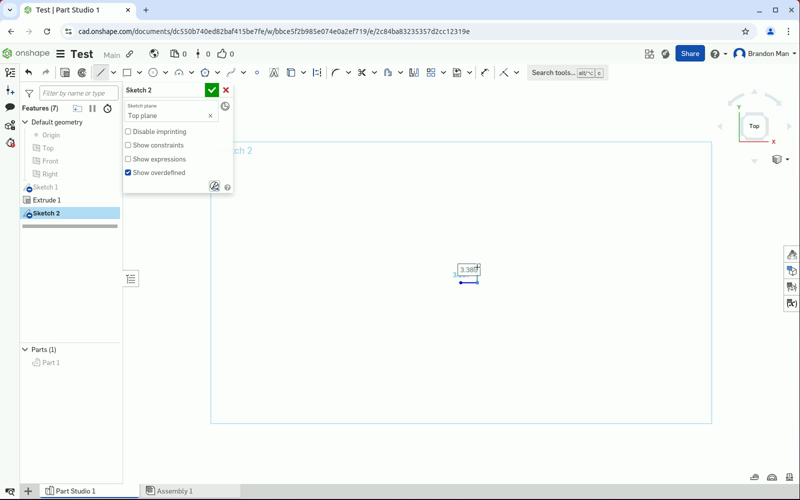
click(477, 266)
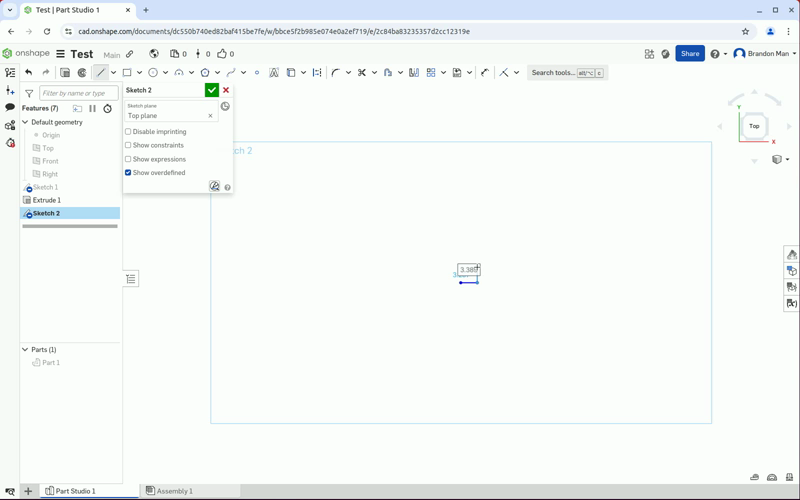
key_up(shift)
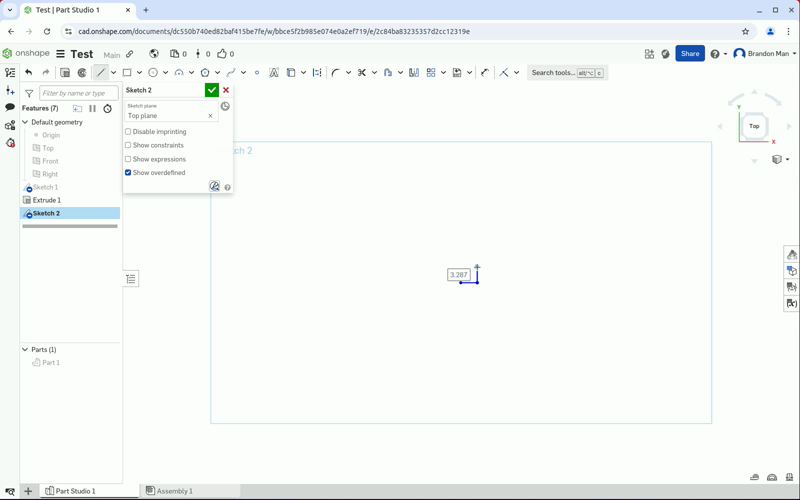
key_down(shift)
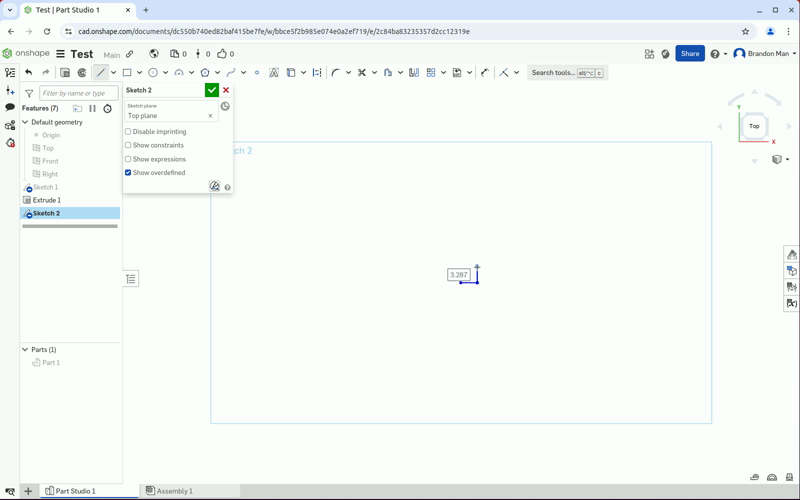
mouse_move(507, 266)
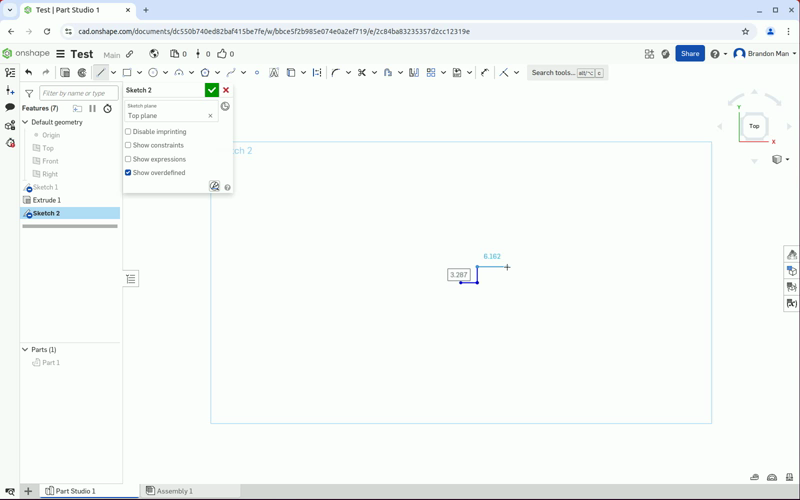
mouse_move(460, 266)
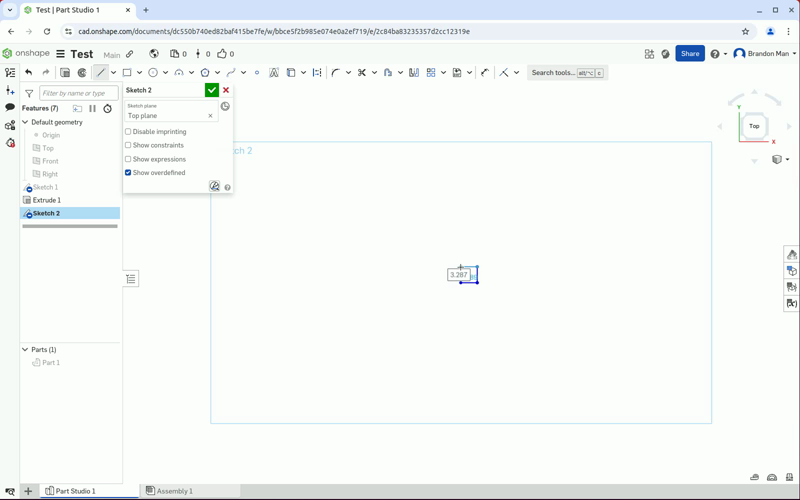
click(460, 266)
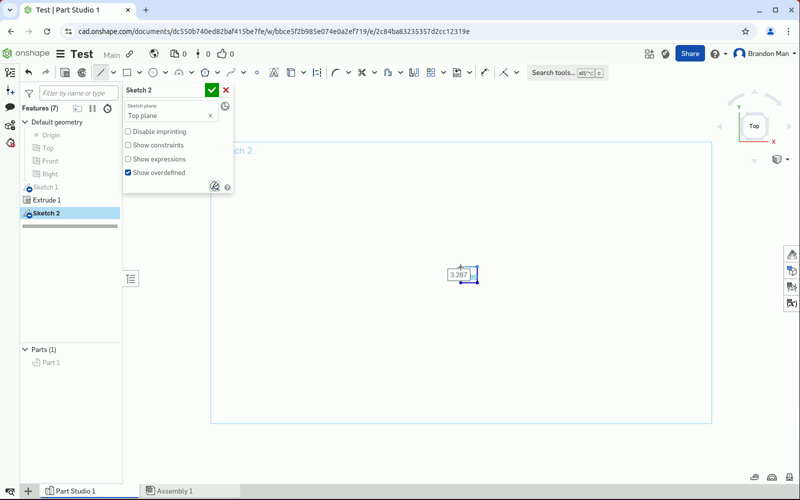
key_up(shift)
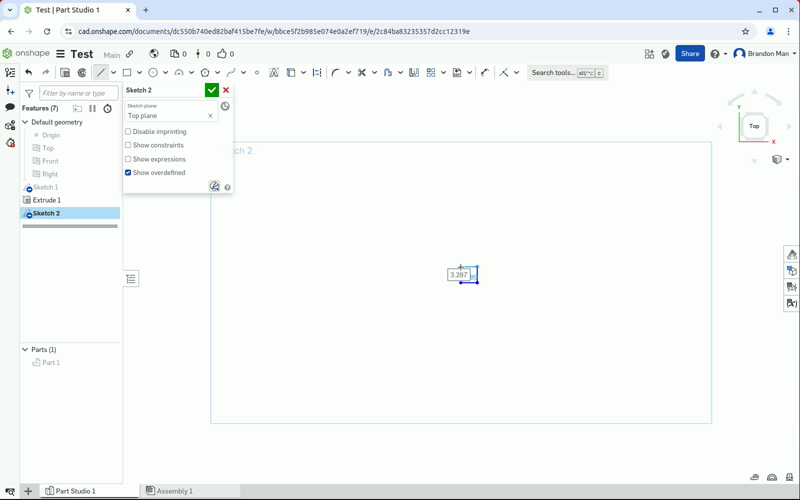
mouse_move(490, 266)
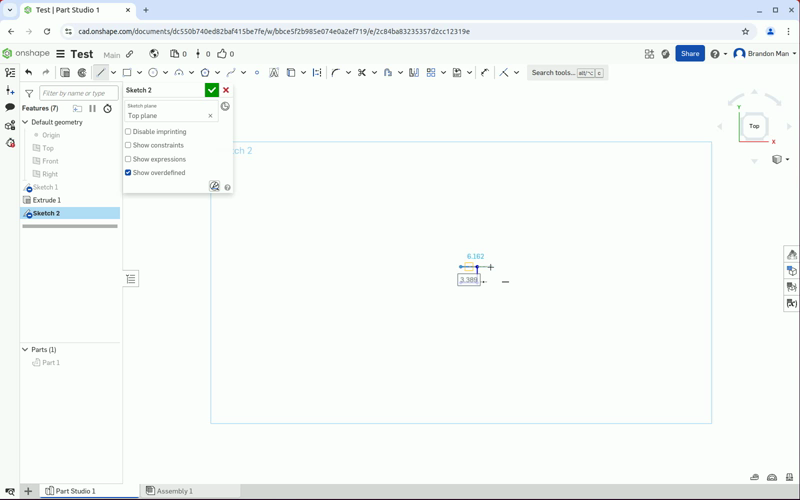
key_down(shift)
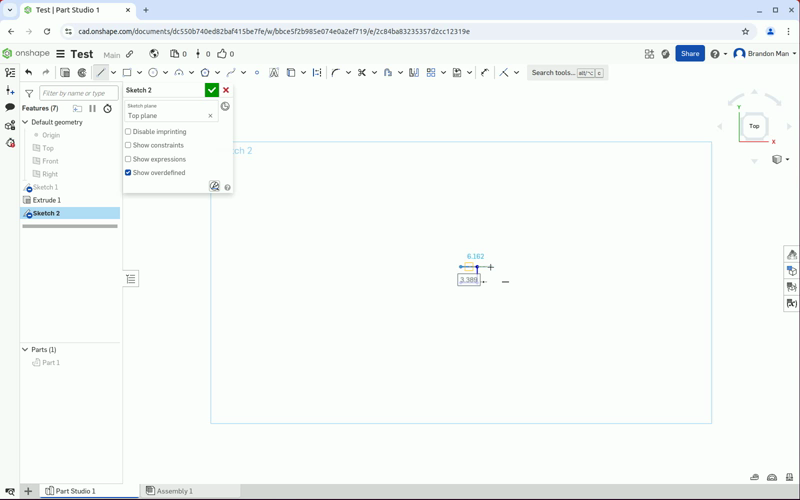
mouse_move(460, 282)
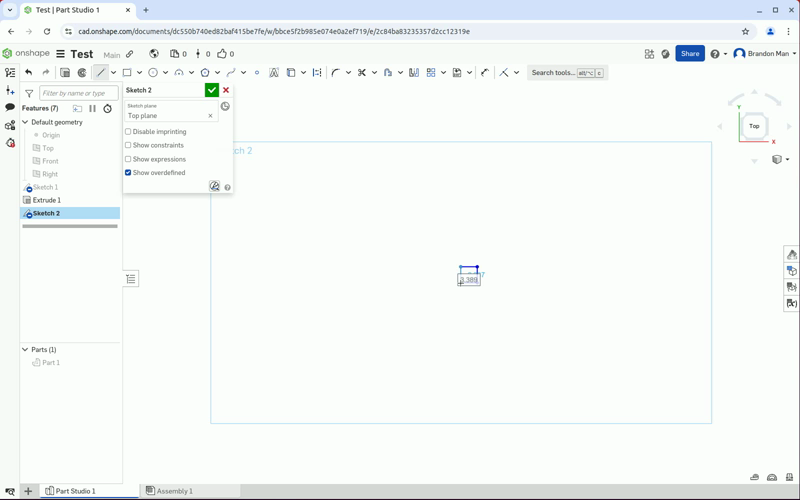
key_up(shift)
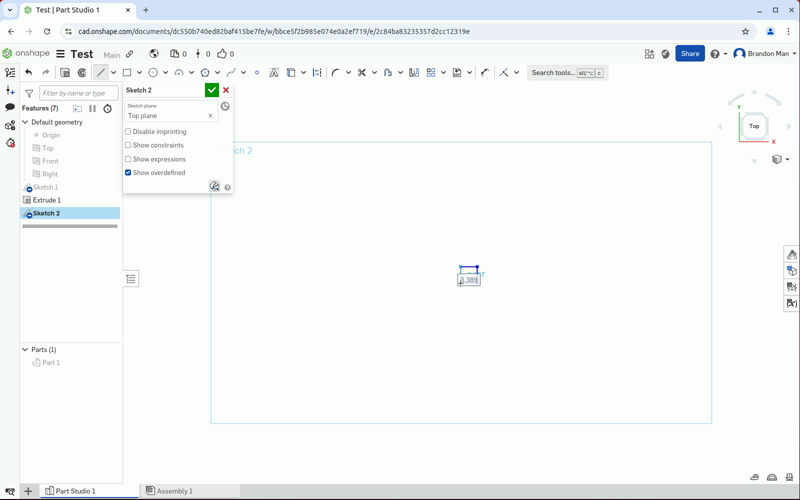
click(460, 282)
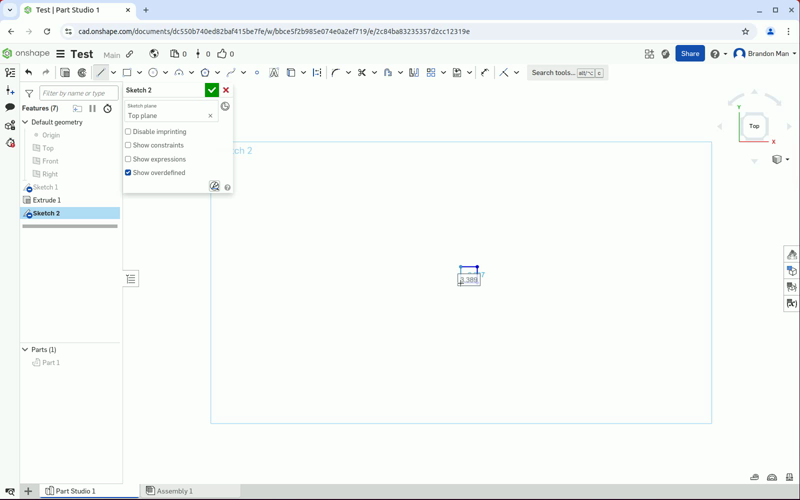
key(esc)
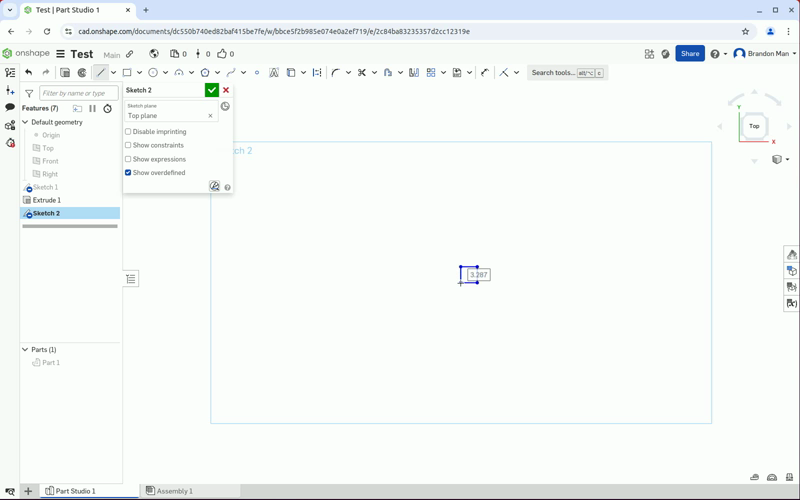
mouse_move(463, 280)
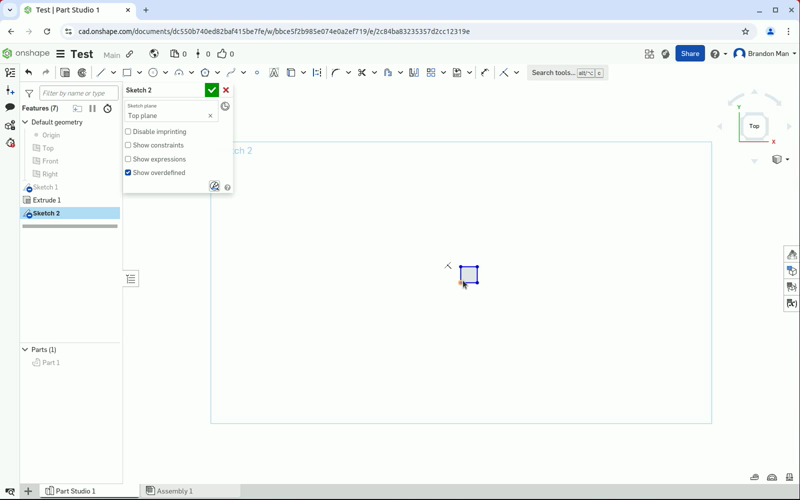
scroll(6)
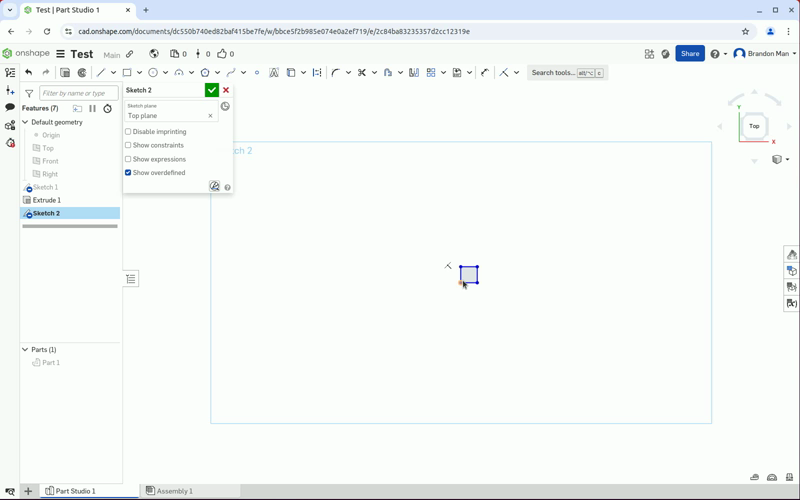
scroll(6)
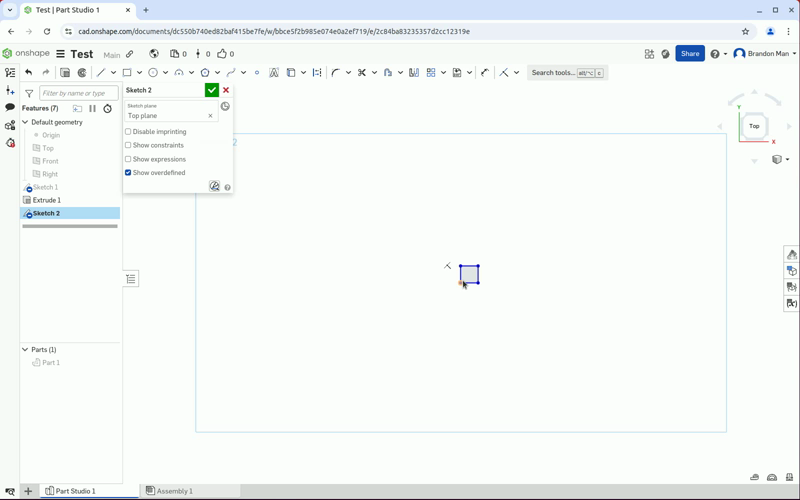
scroll(6)
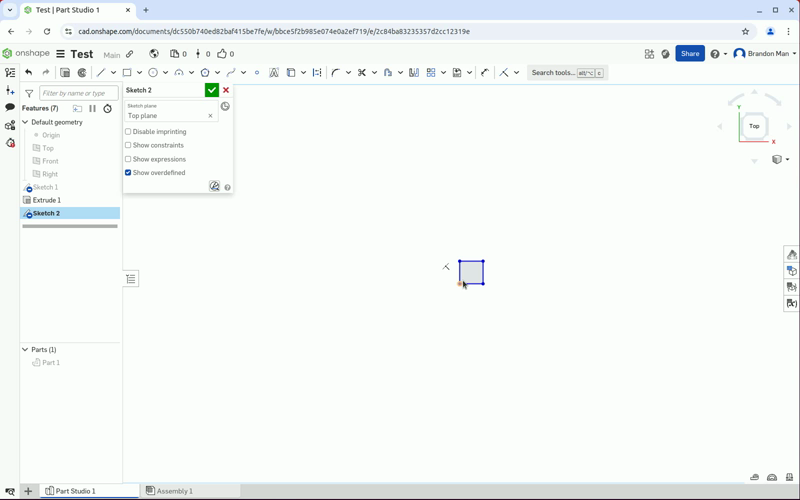
scroll(6)
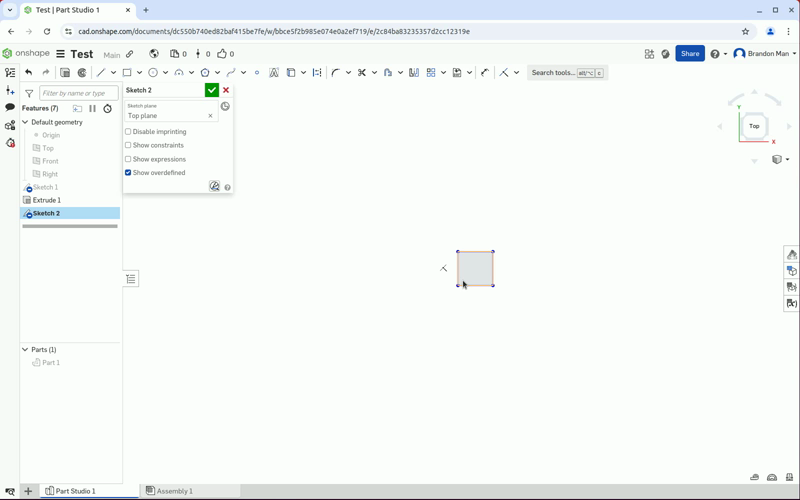
scroll(6)
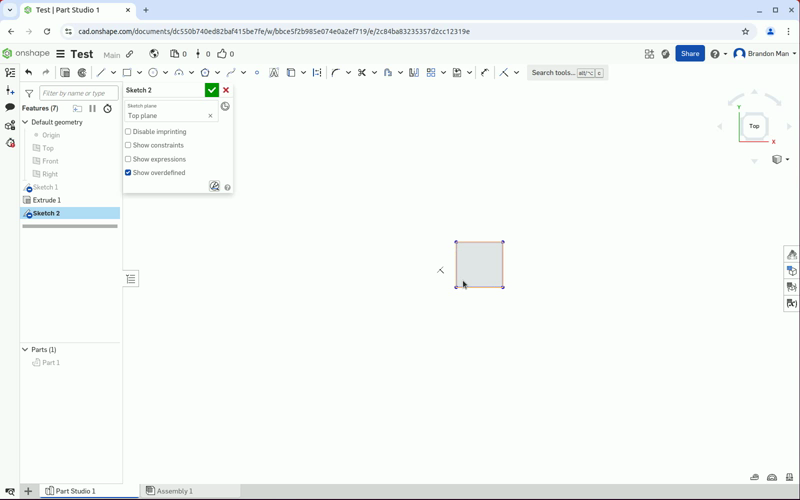
scroll(6)
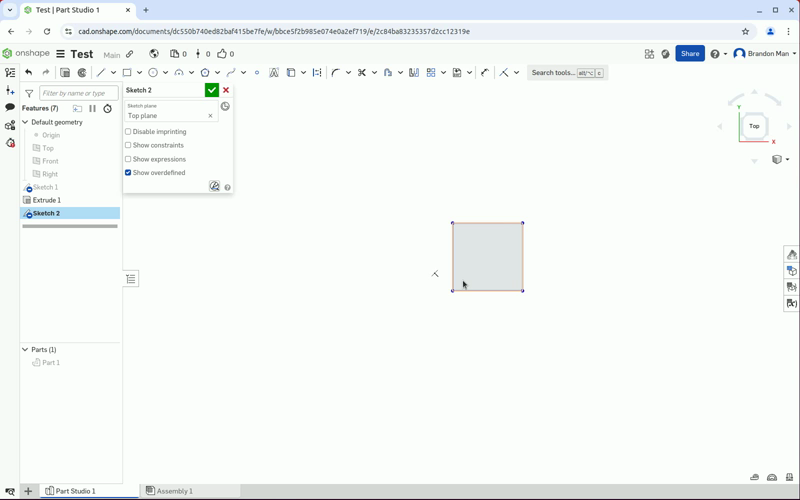
scroll(6)
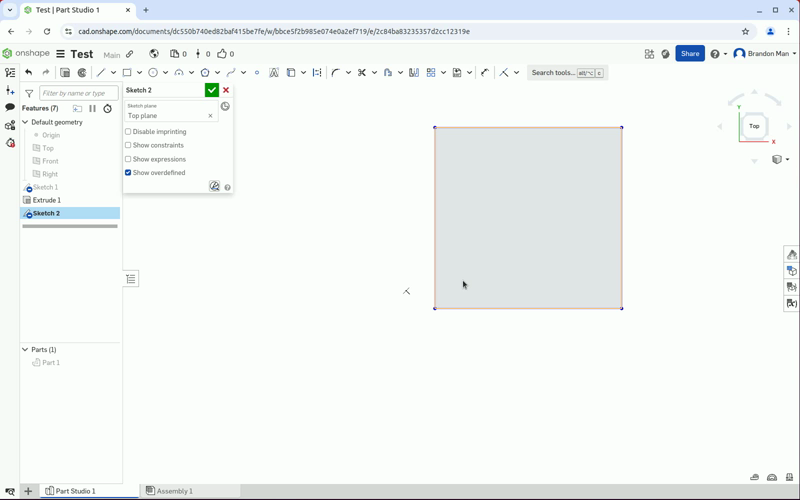
click(463, 280)
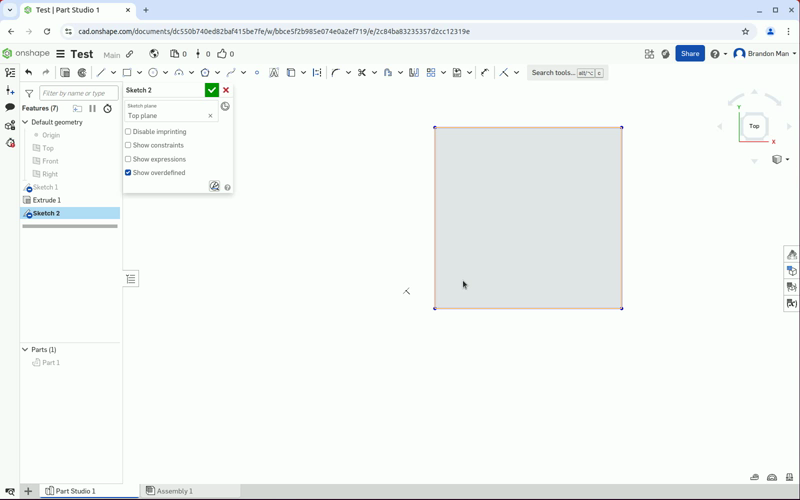
scroll(-6)
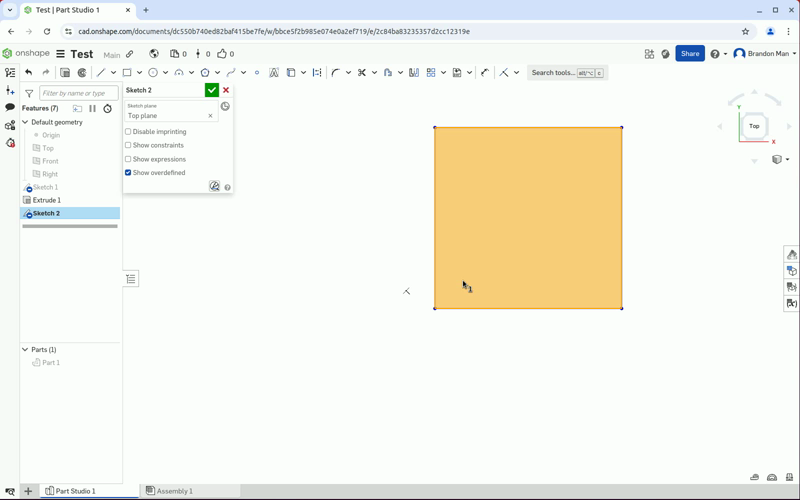
scroll(-6)
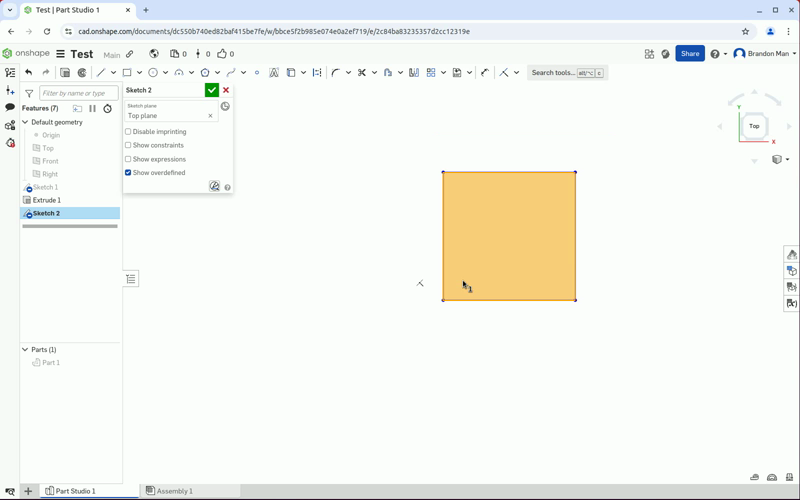
scroll(-6)
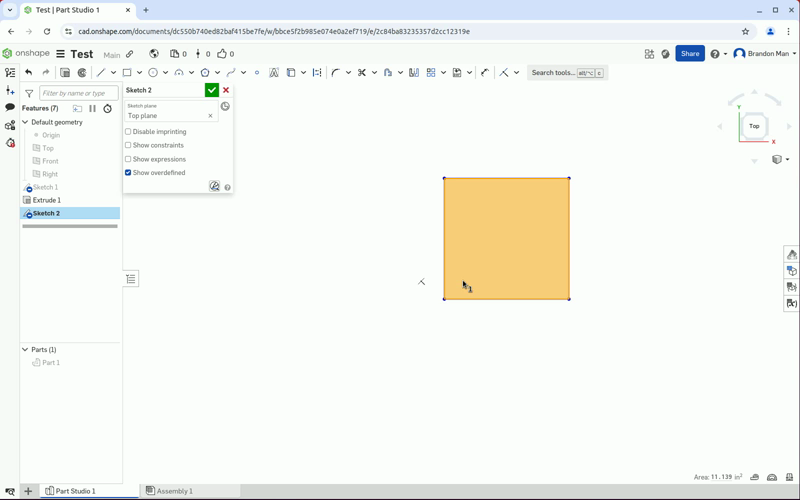
scroll(-6)
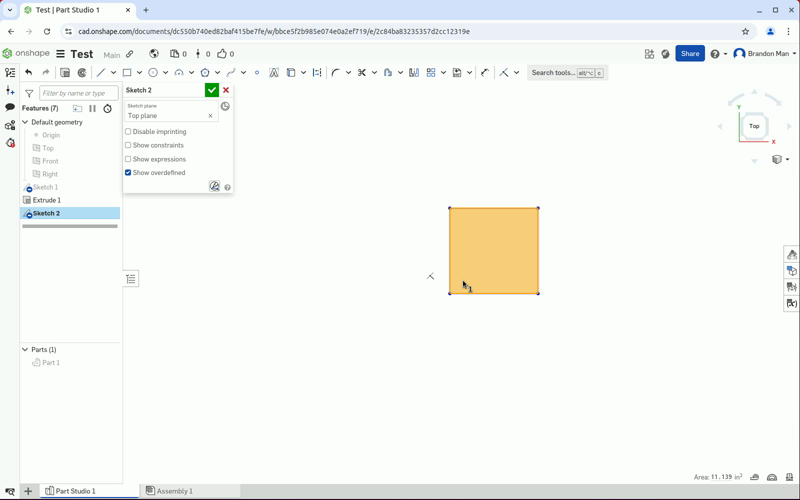
scroll(-6)
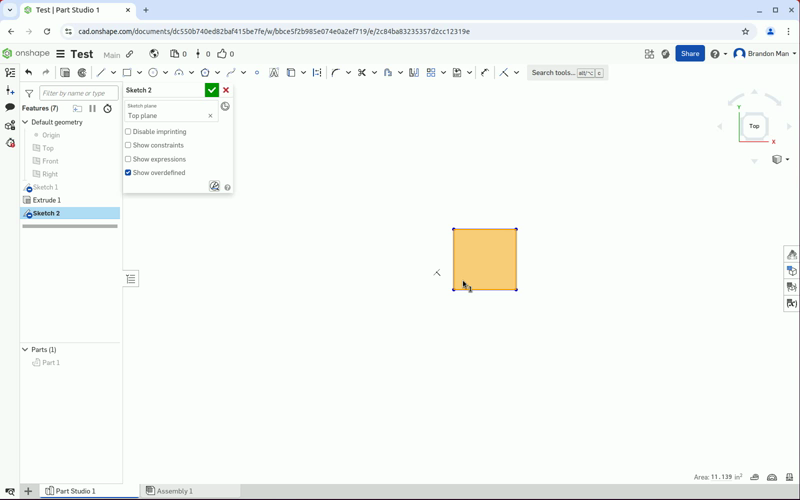
scroll(-6)
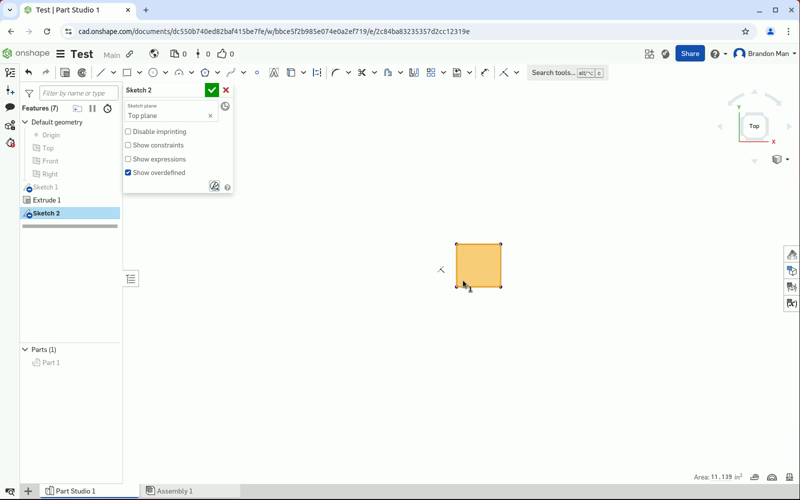
scroll(-6)
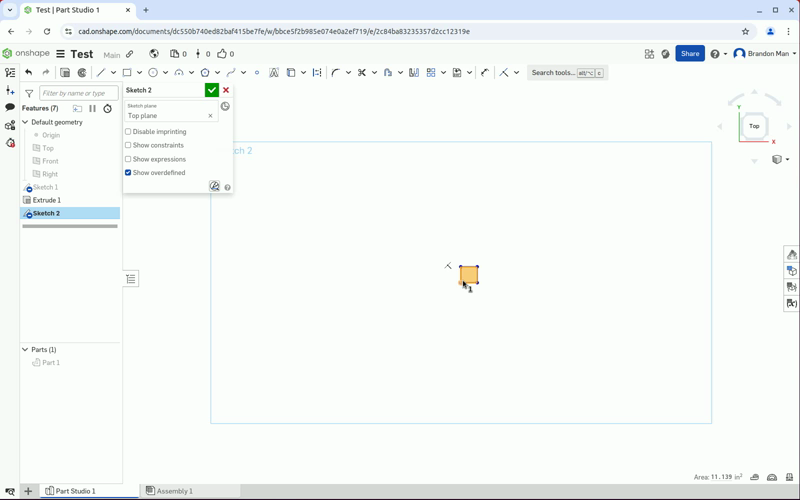
mouse_move(73, 352)
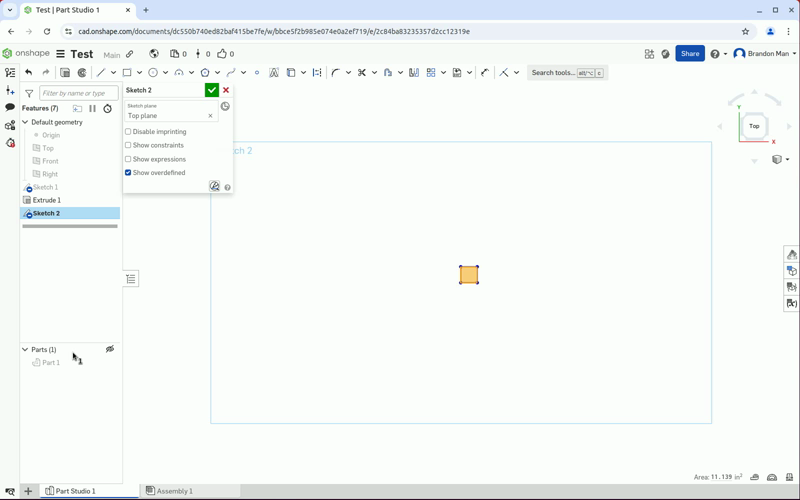
key(shift+y)
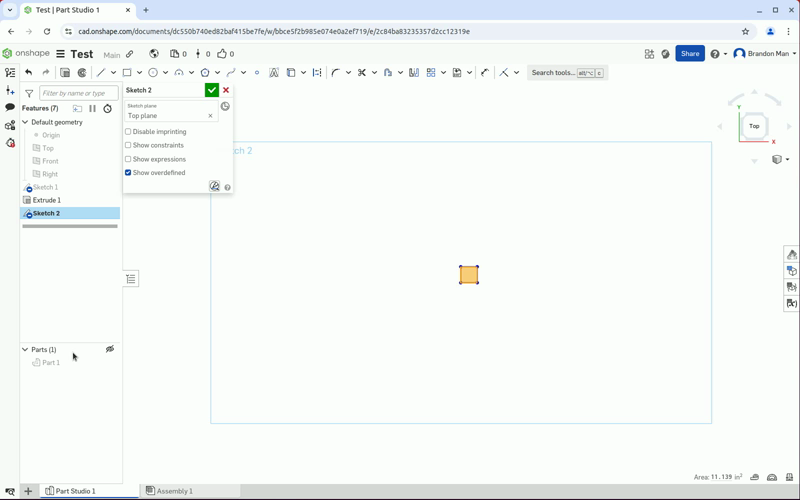
key(shift+e)
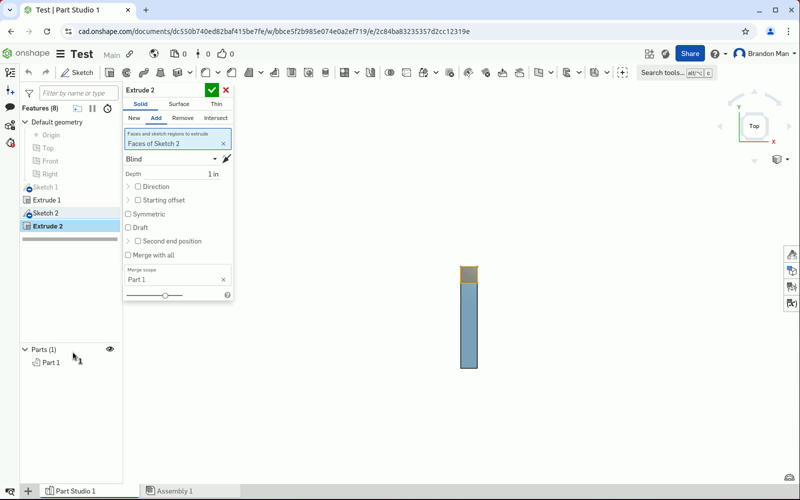
mouse_move(143, 106)
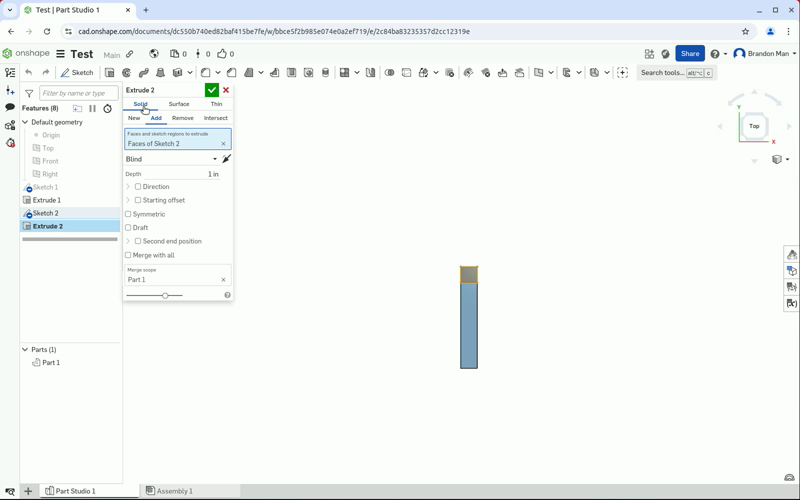
click(143, 106)
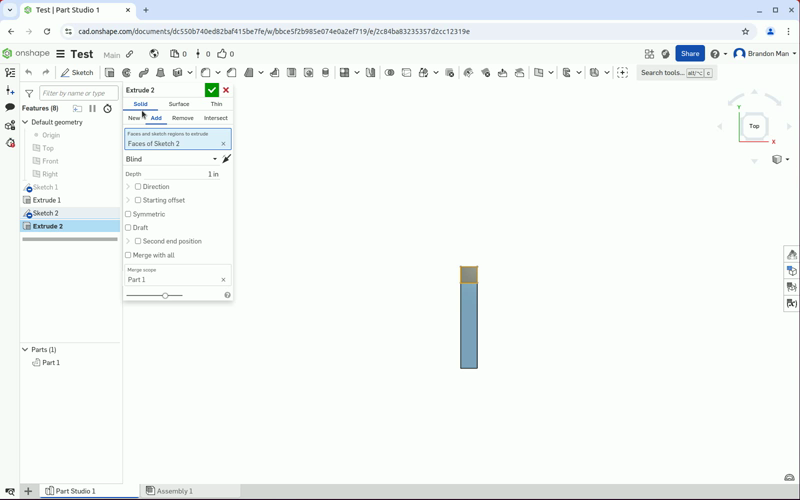
mouse_move(137, 120)
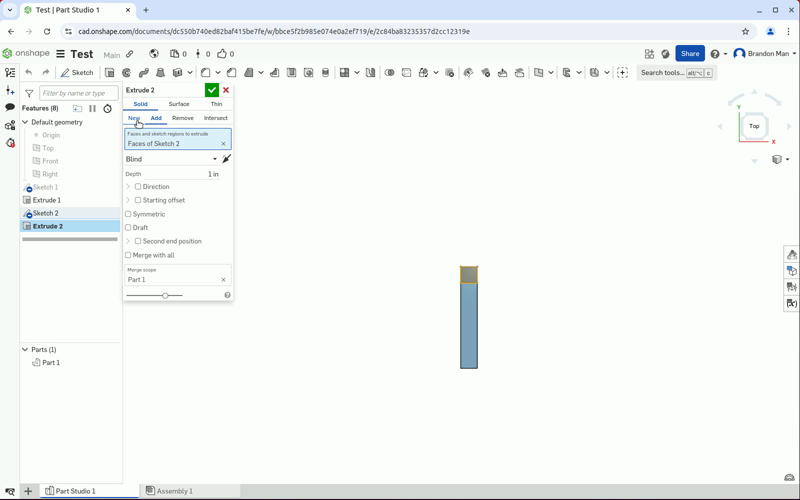
click(137, 120)
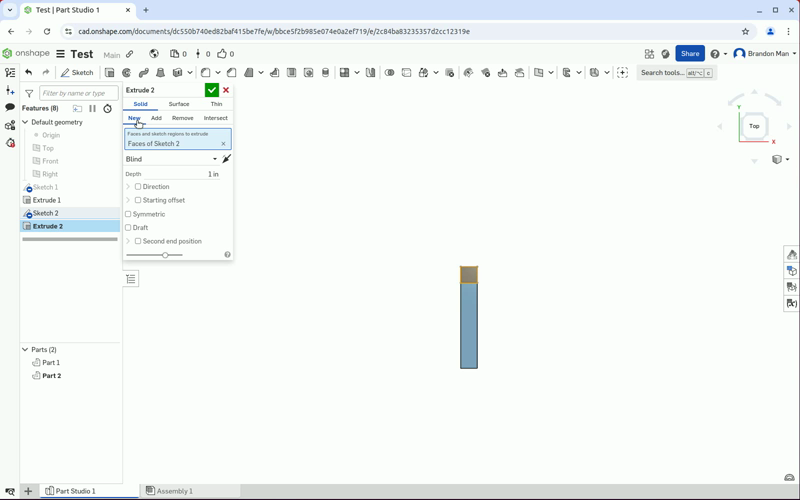
key(tab, 4)
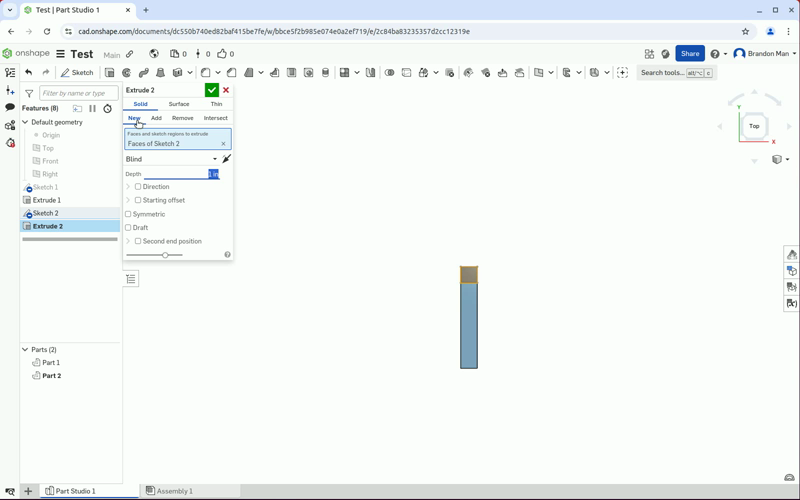
text(23.108)
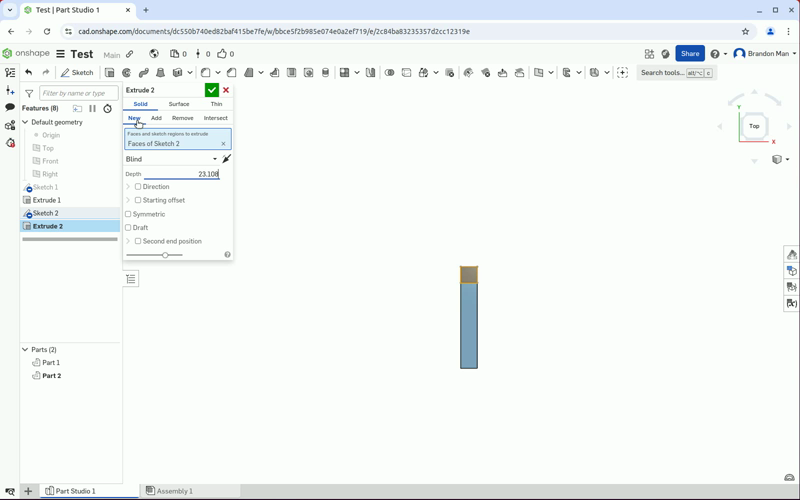
key(enter)
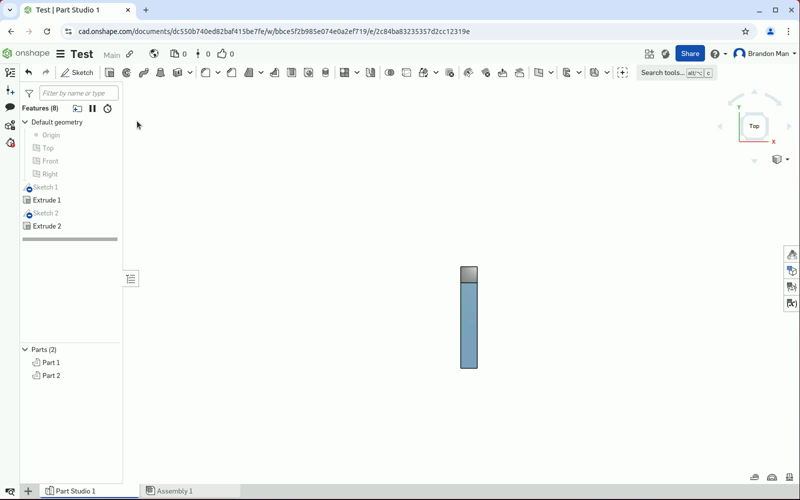
key(shift+h)
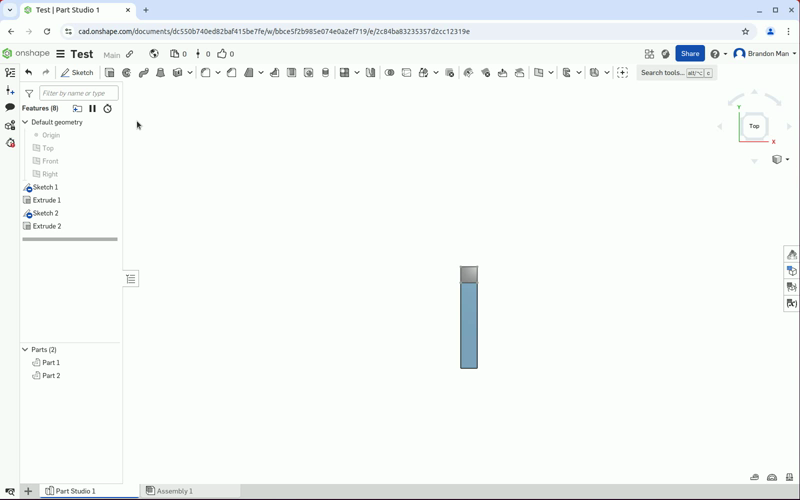
key(shift+h)
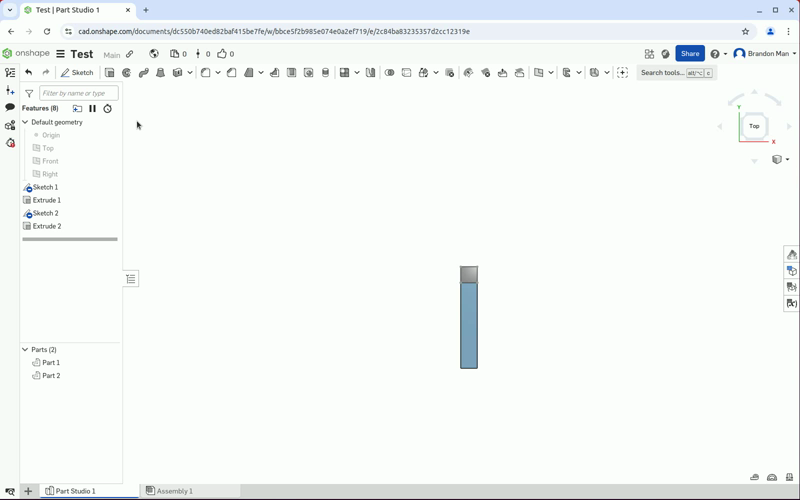
key(shift+7)
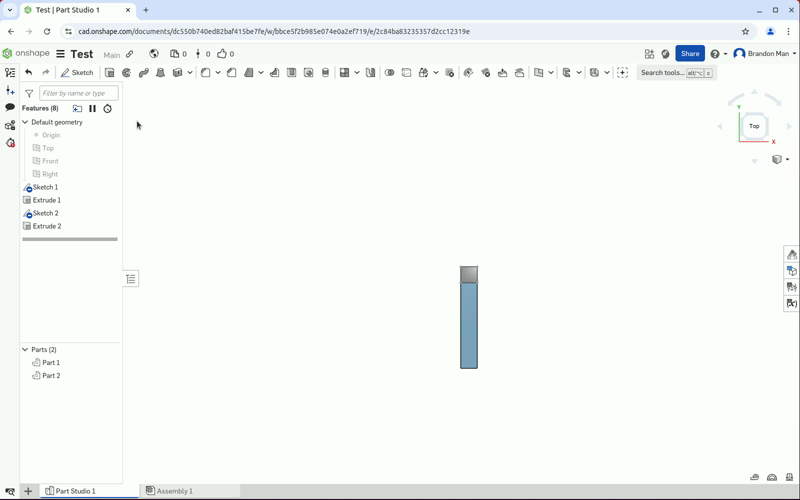
key(up, 3)
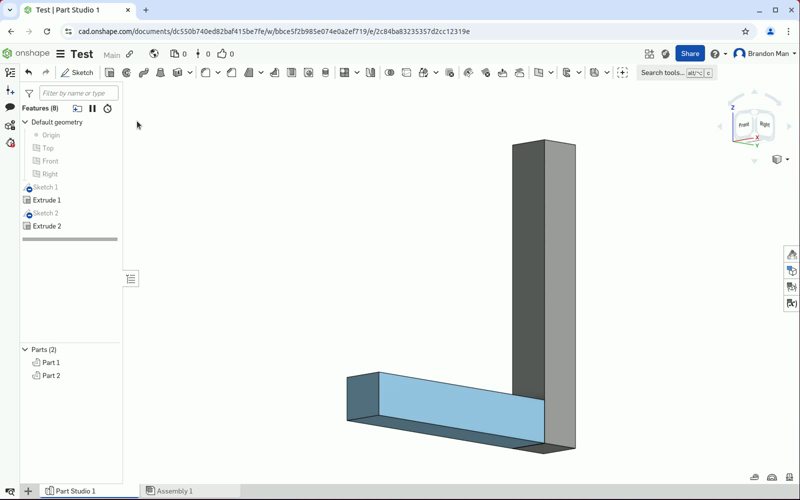
key(left, 3)
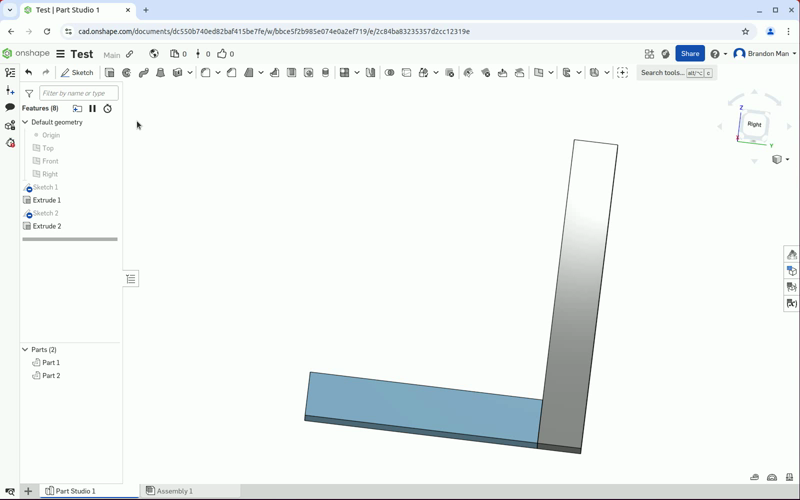
key(right, 3)
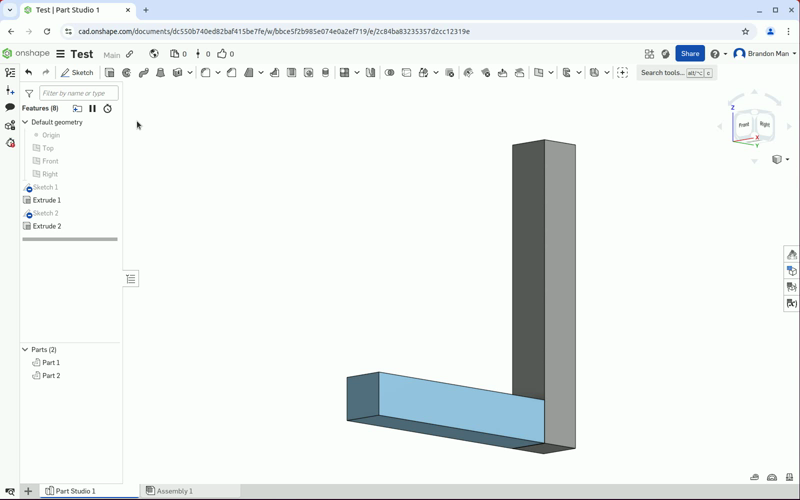
key(down, 3)
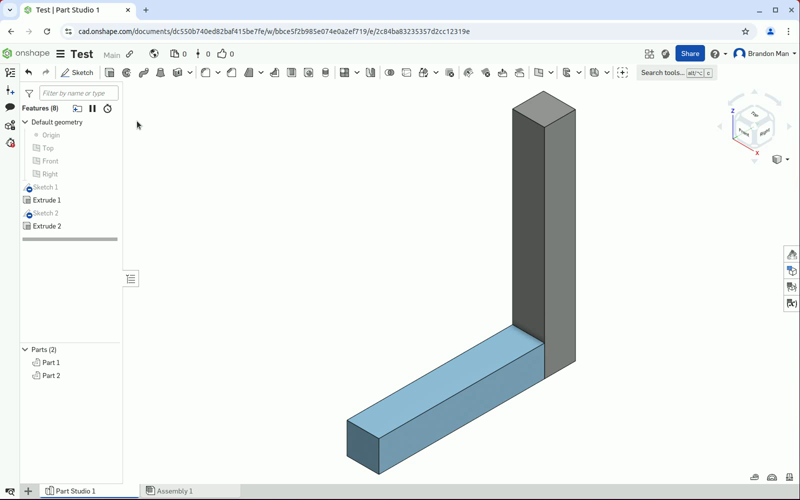
mouse_move(73, 189)
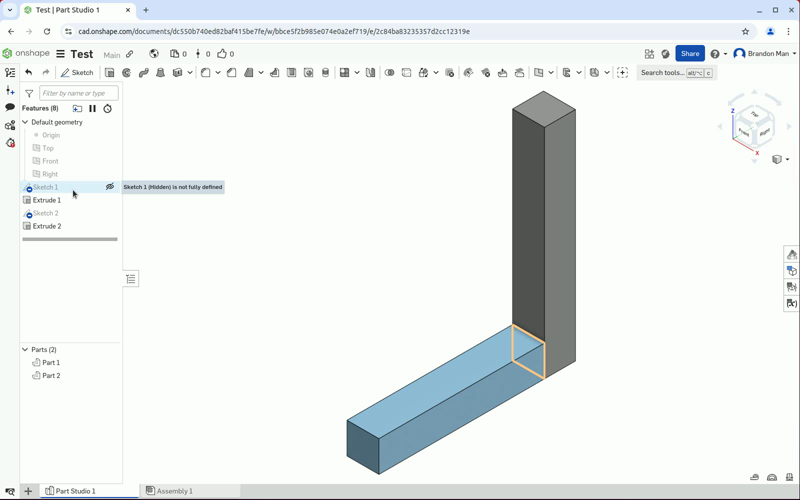
click(73, 189)